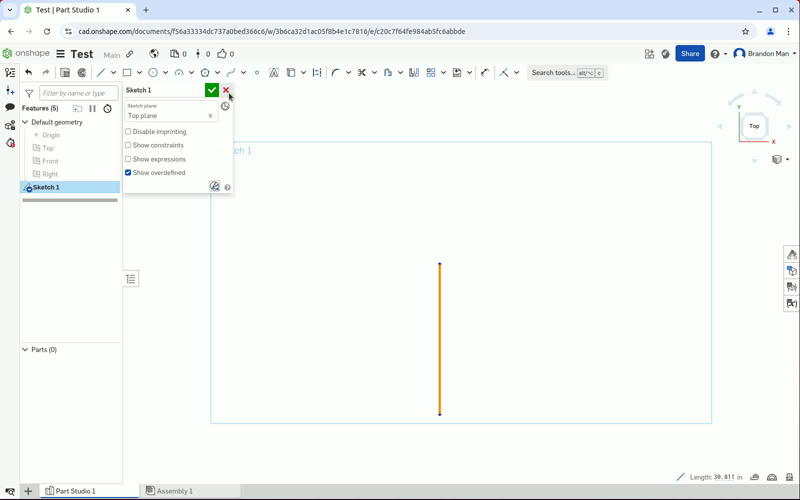
key(shift+h)
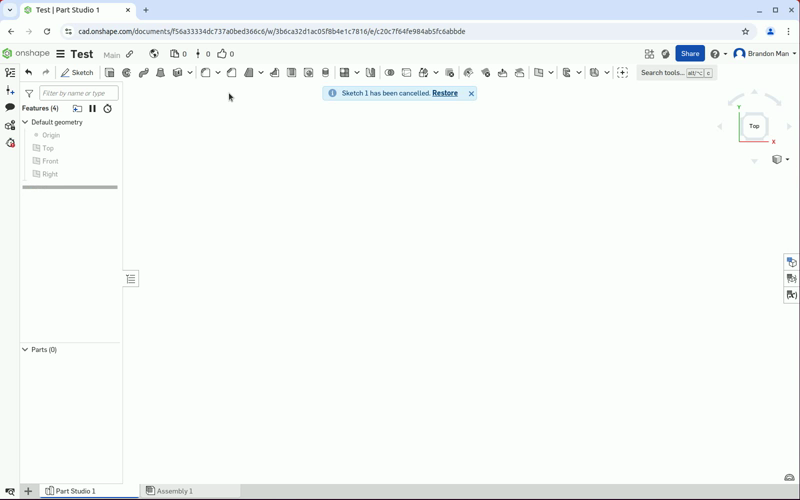
mouse_move(73, 352)
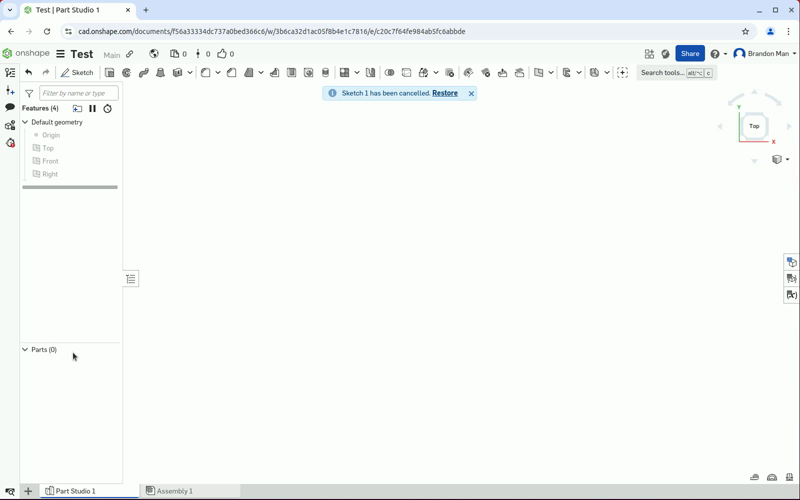
key(y)
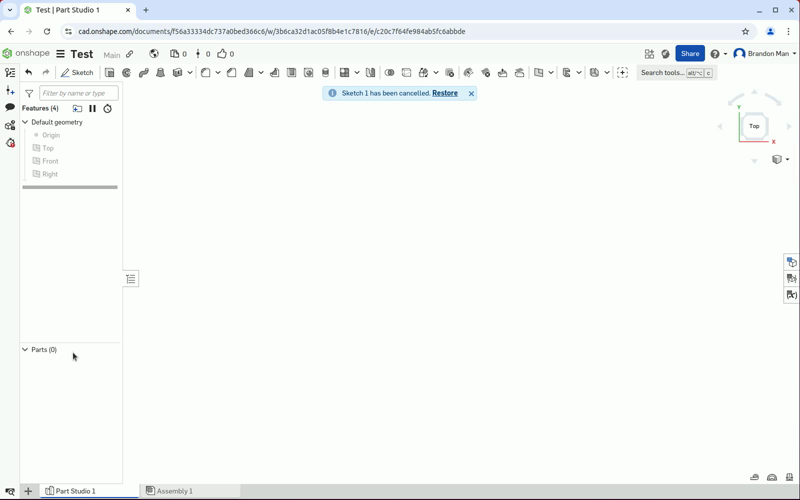
key(shift+p)
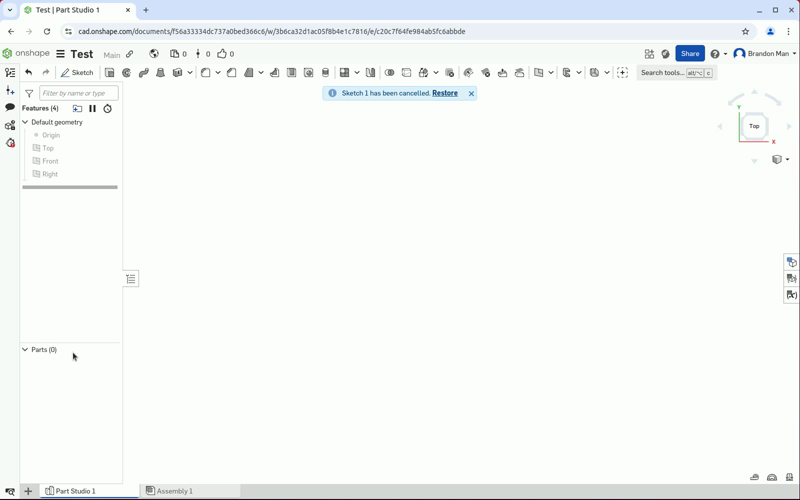
key(space)
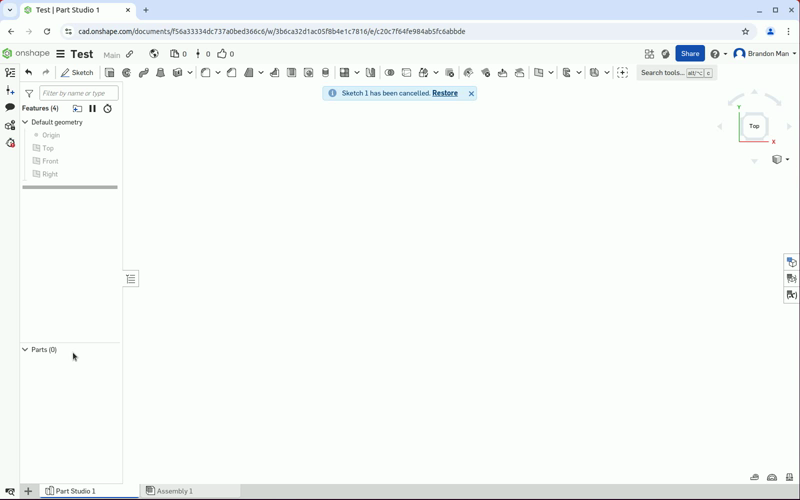
key_down(shift)
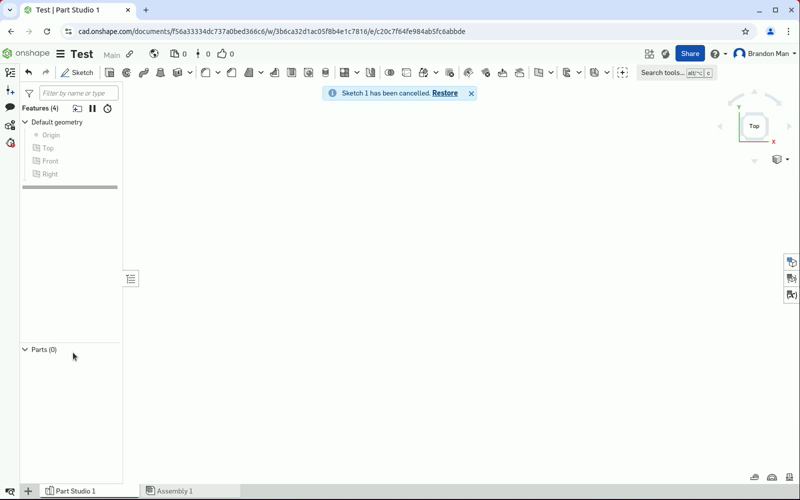
key(up)
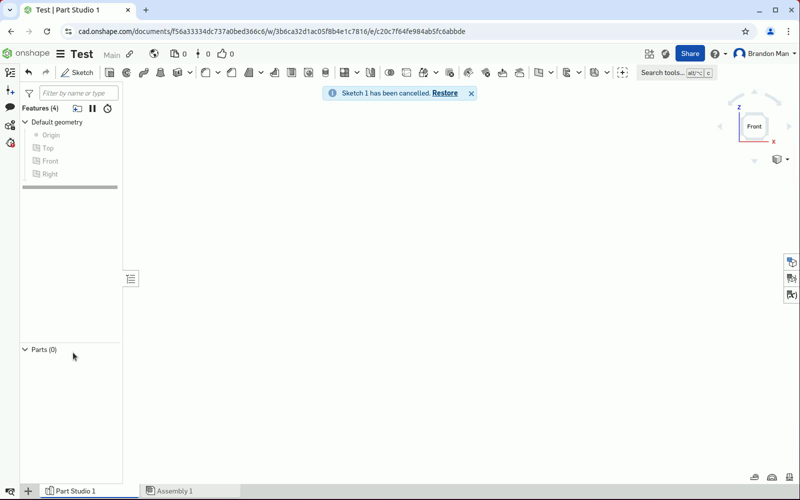
key_up(shift)
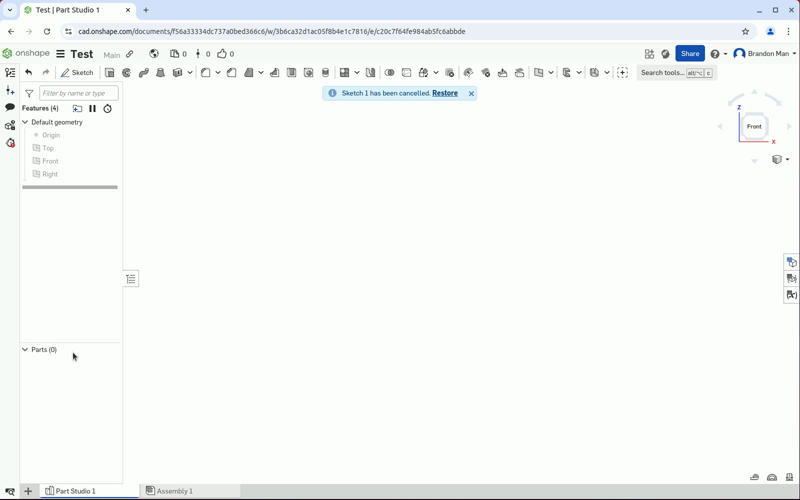
mouse_move(73, 352)
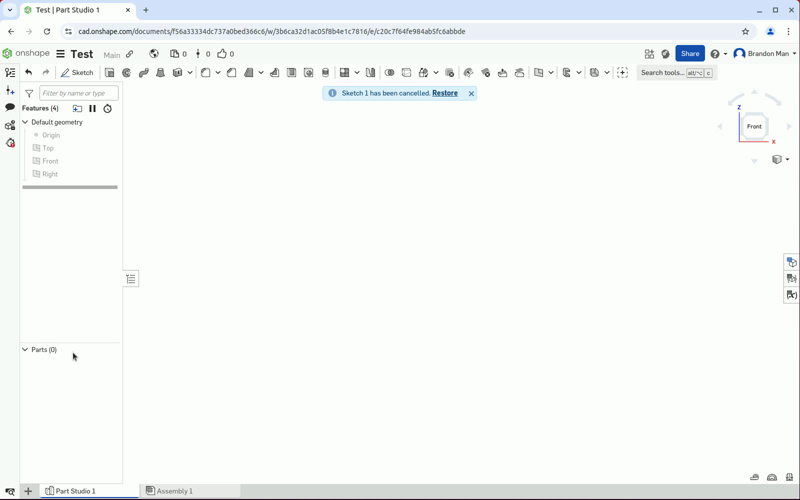
key(shift+y)
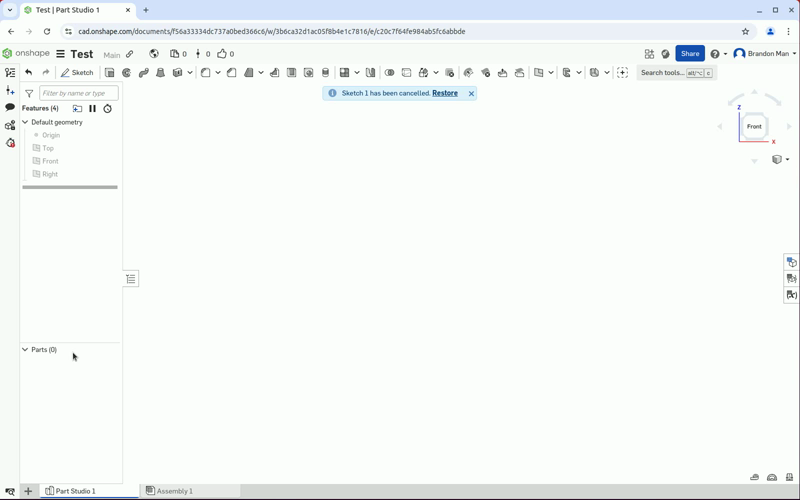
key(shift+s)
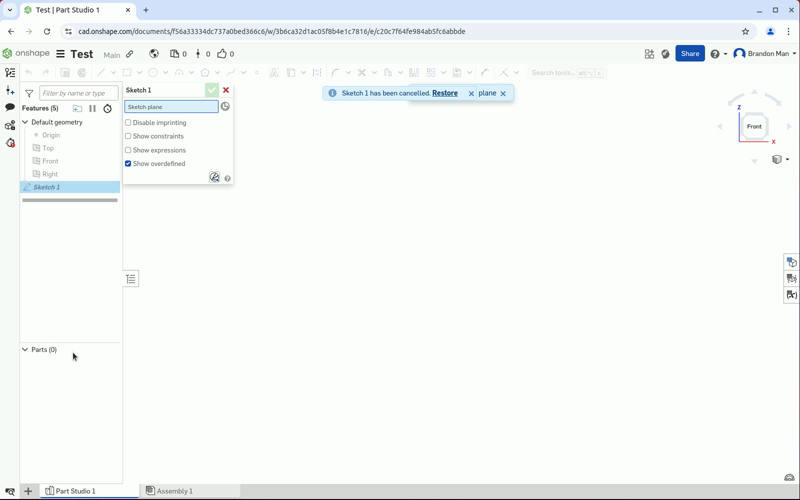
mouse_move(73, 163)
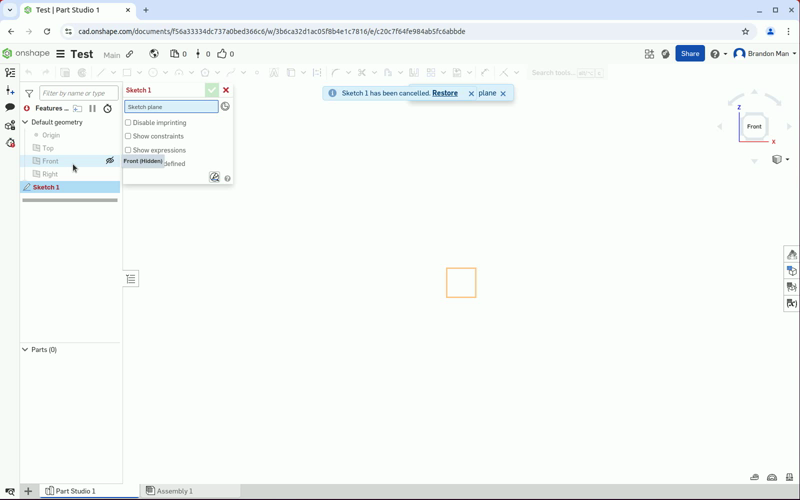
click(73, 163)
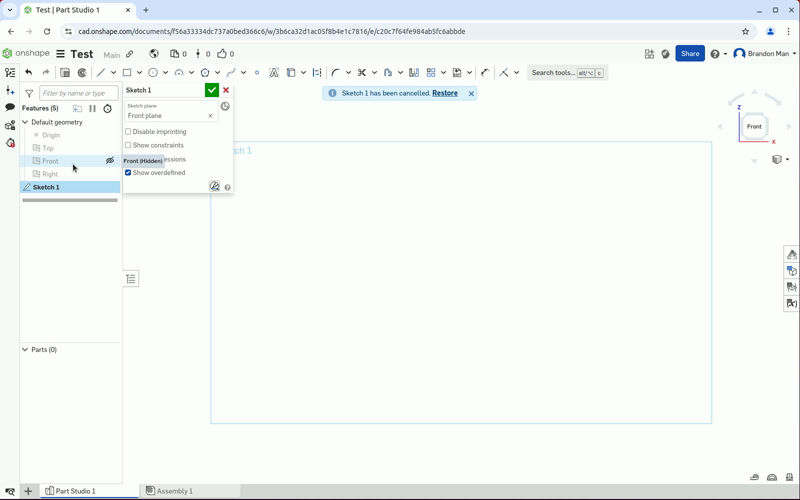
mouse_move(73, 352)
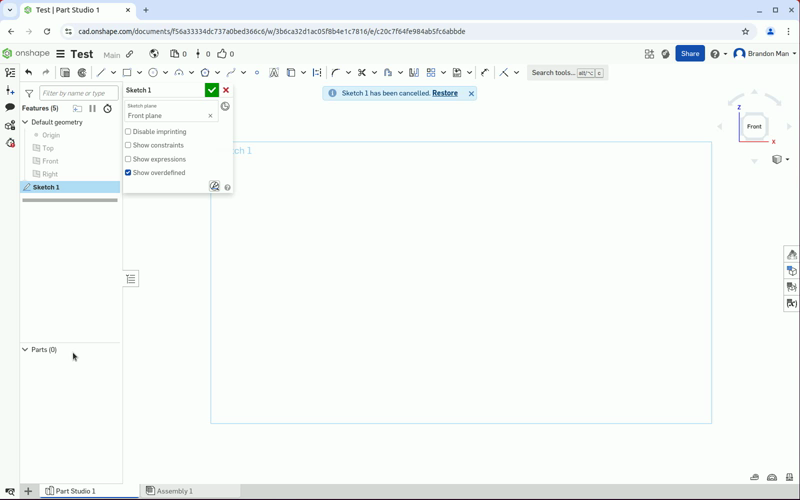
key(y)
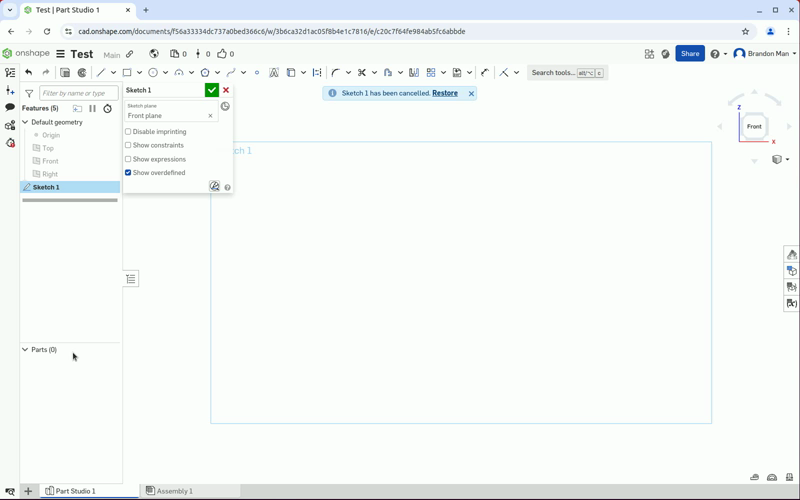
key(l)
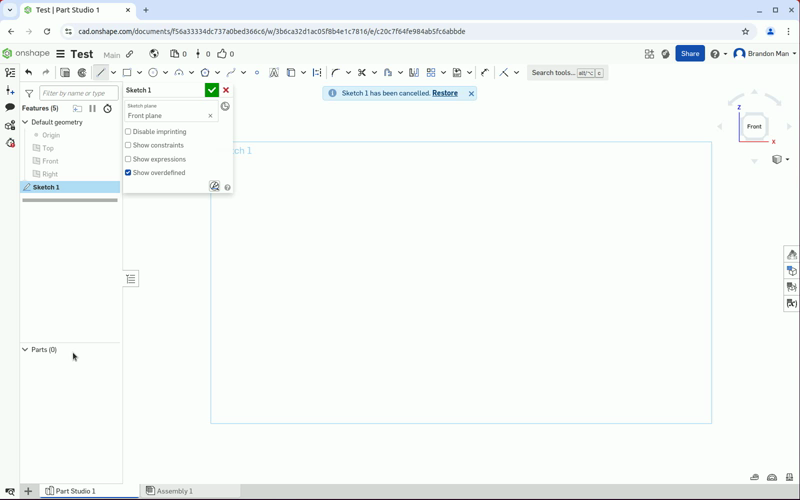
key_down(shift)
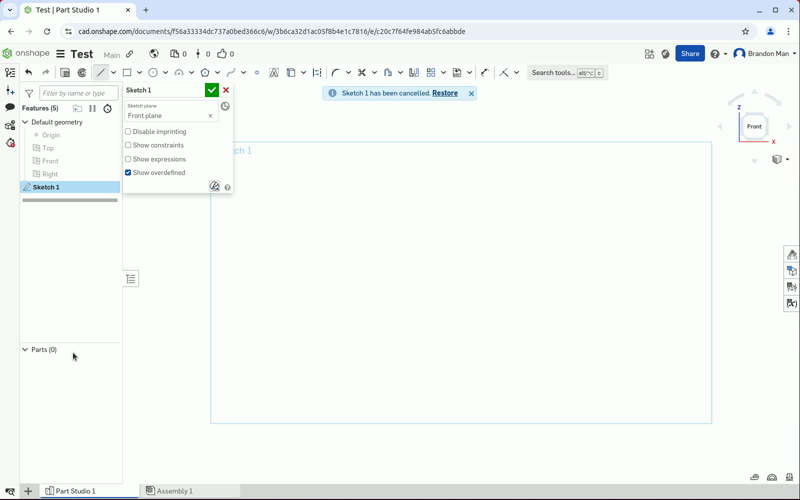
mouse_move(348, 351)
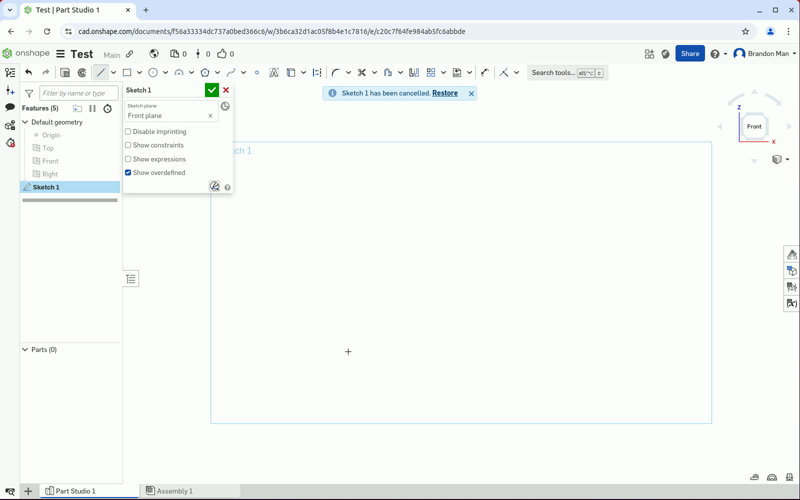
click(348, 351)
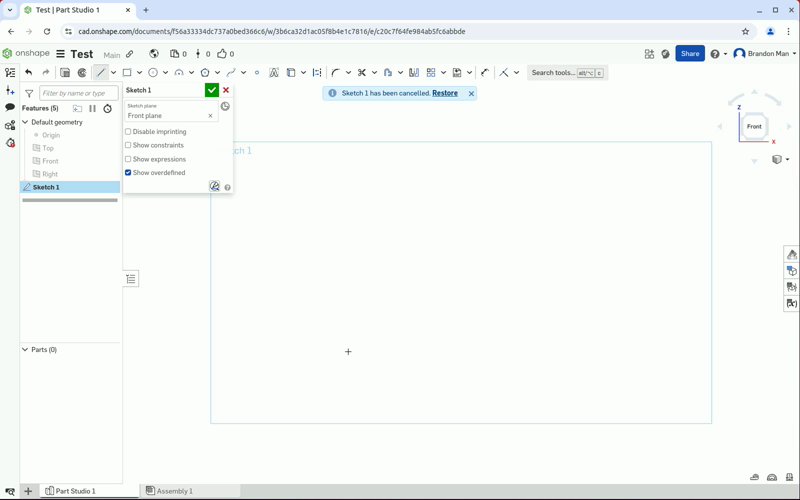
key_up(shift)
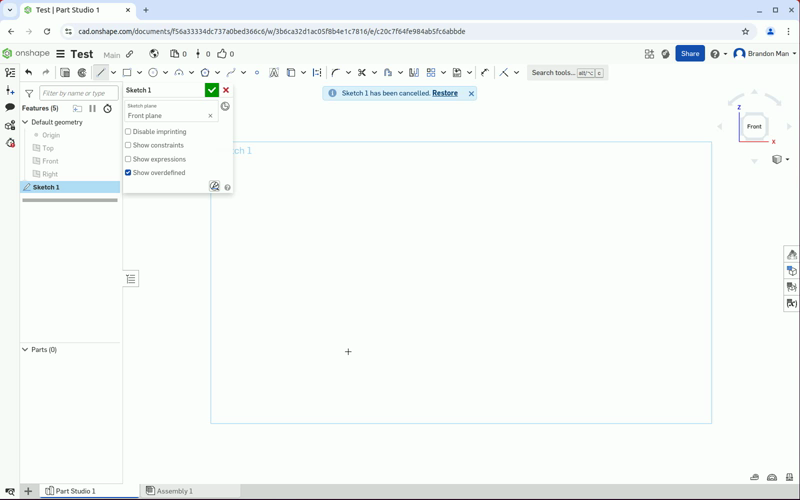
key_down(shift)
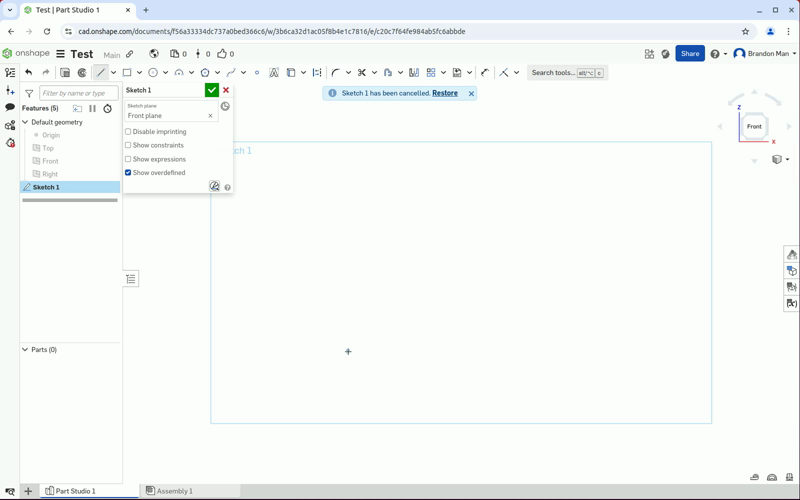
mouse_move(572, 351)
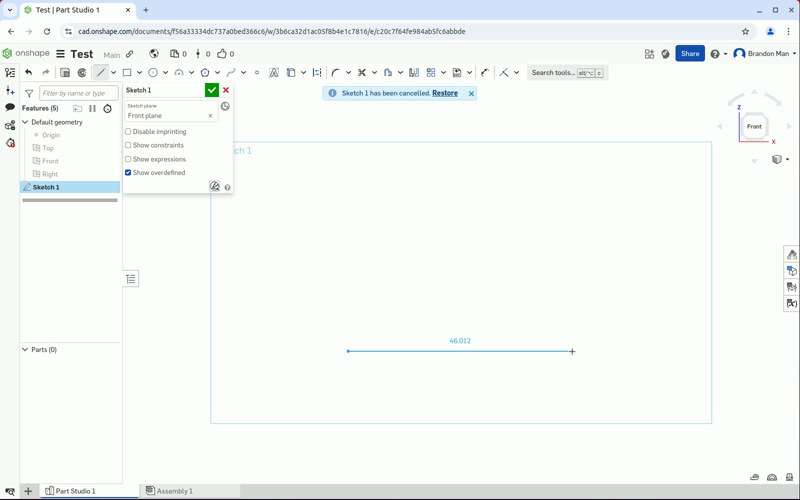
click(572, 351)
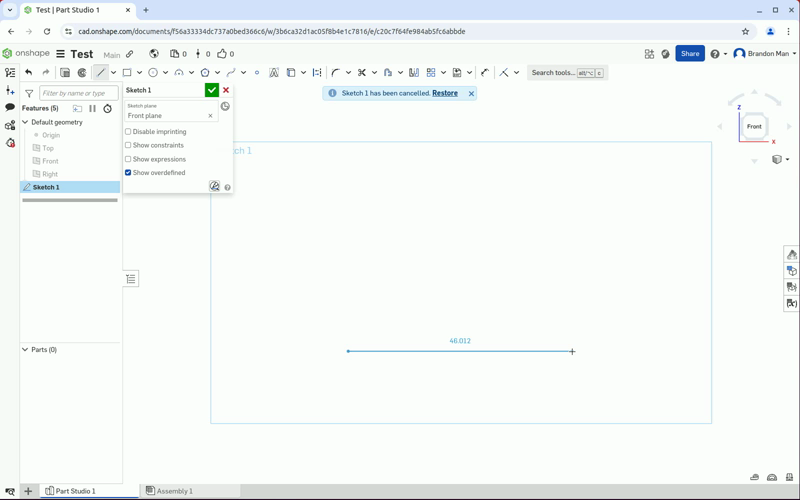
key_up(shift)
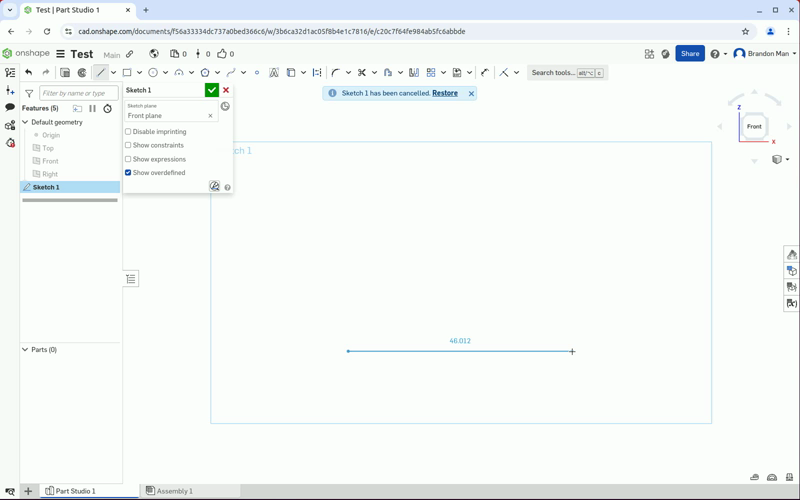
key_down(shift)
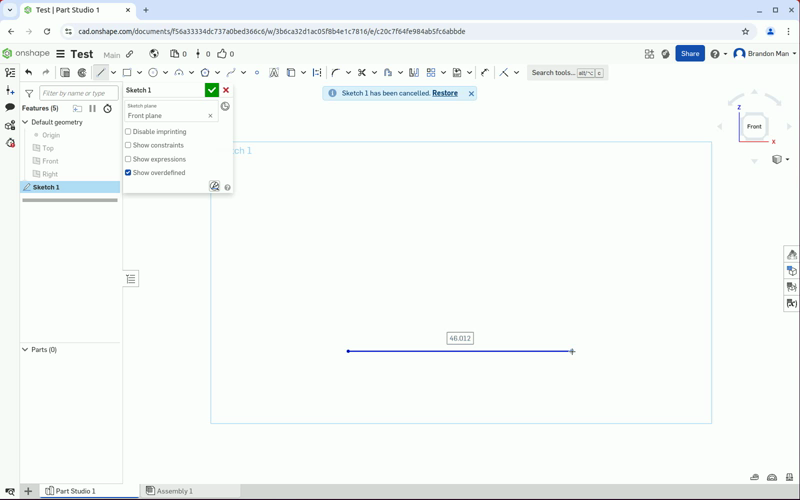
mouse_move(589, 351)
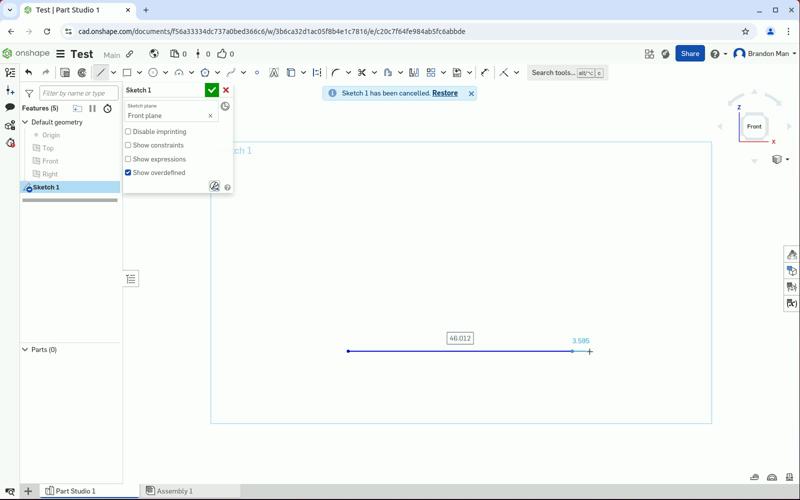
mouse_move(572, 306)
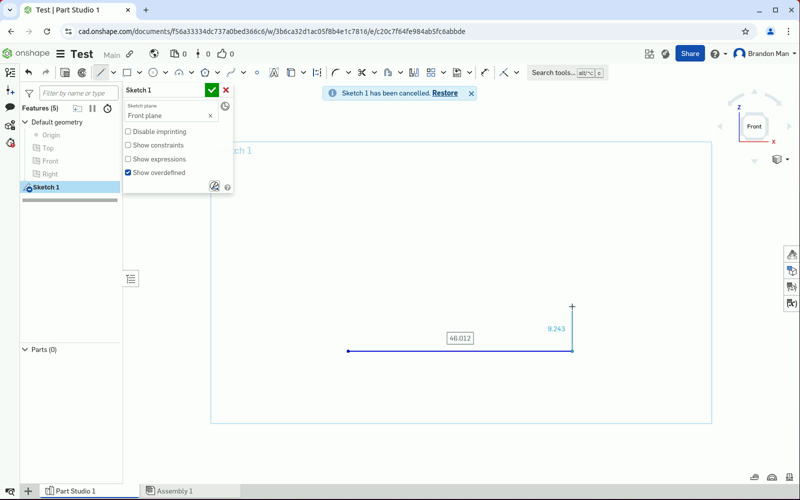
click(572, 306)
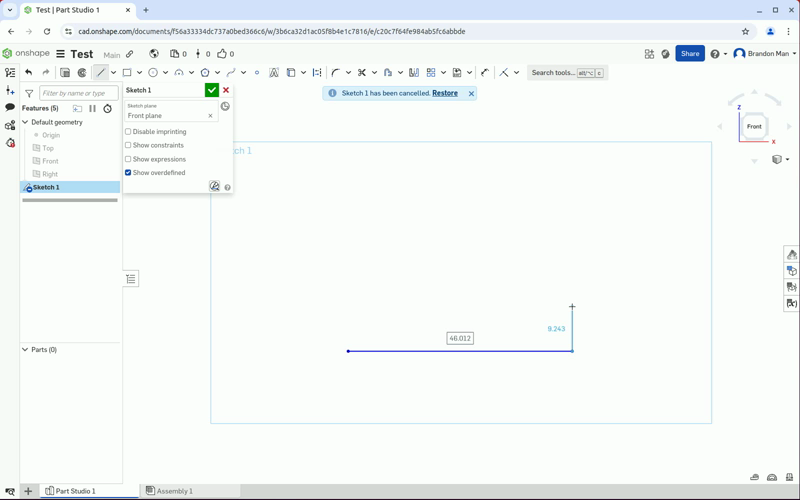
key_up(shift)
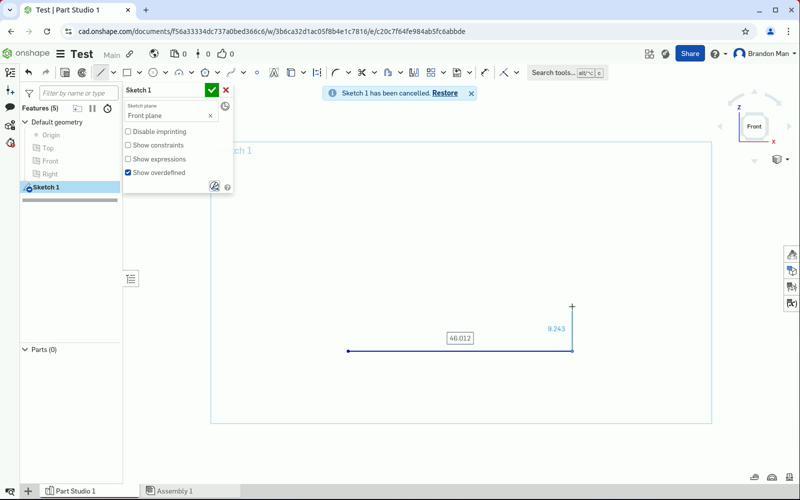
key_down(shift)
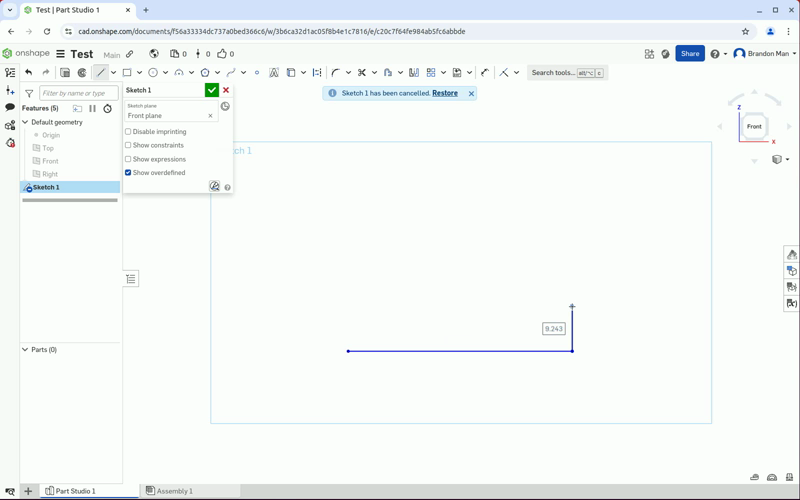
mouse_move(589, 306)
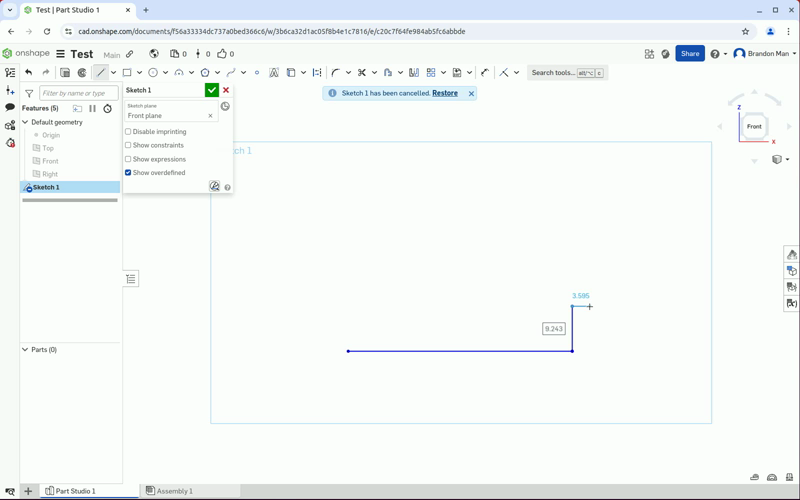
mouse_move(515, 306)
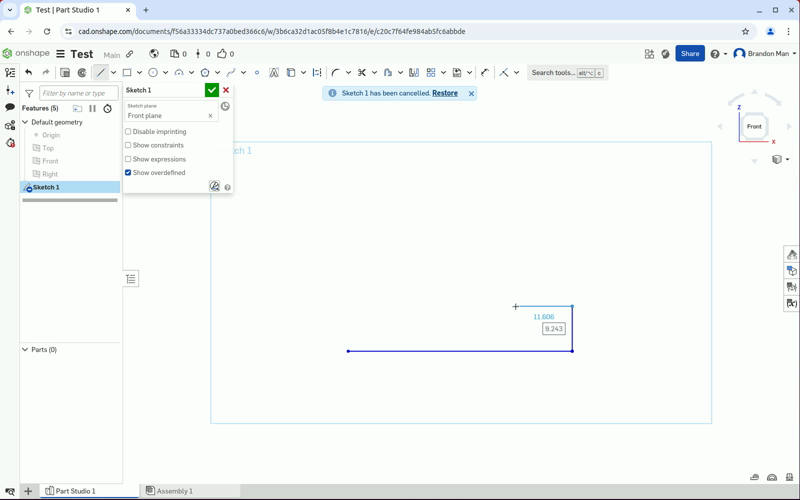
click(515, 306)
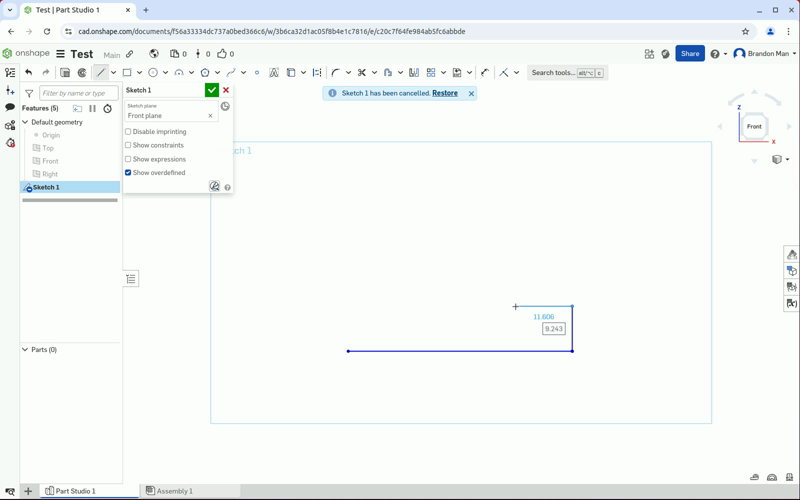
key_up(shift)
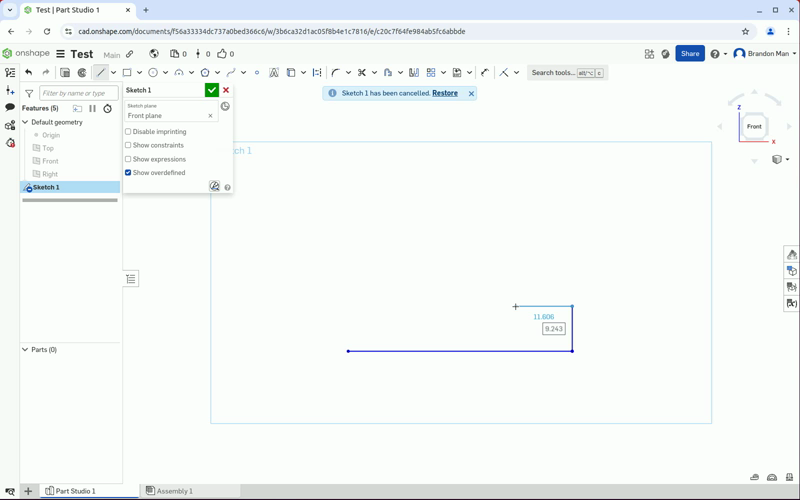
key_down(shift)
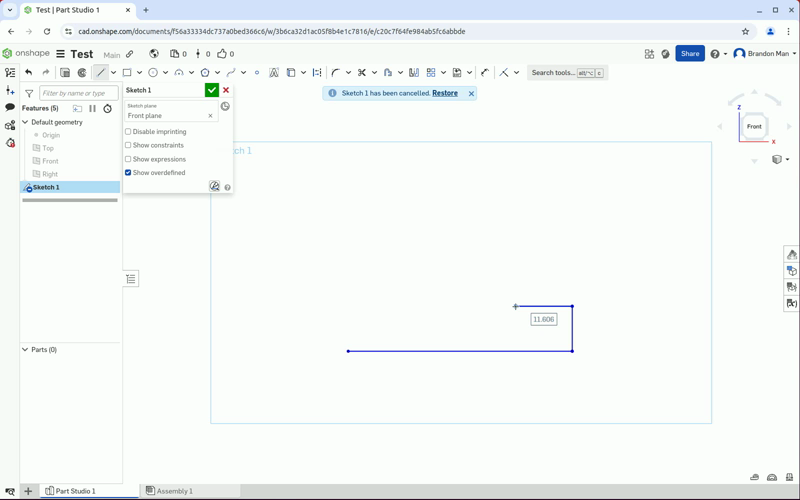
mouse_move(515, 242)
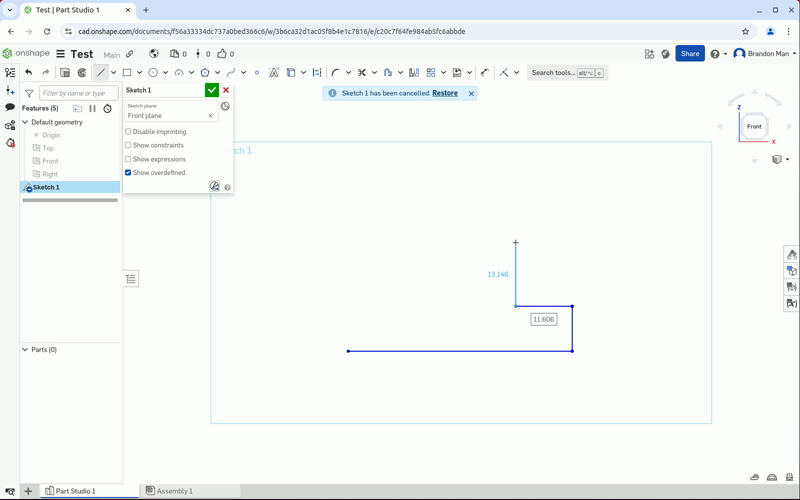
click(515, 242)
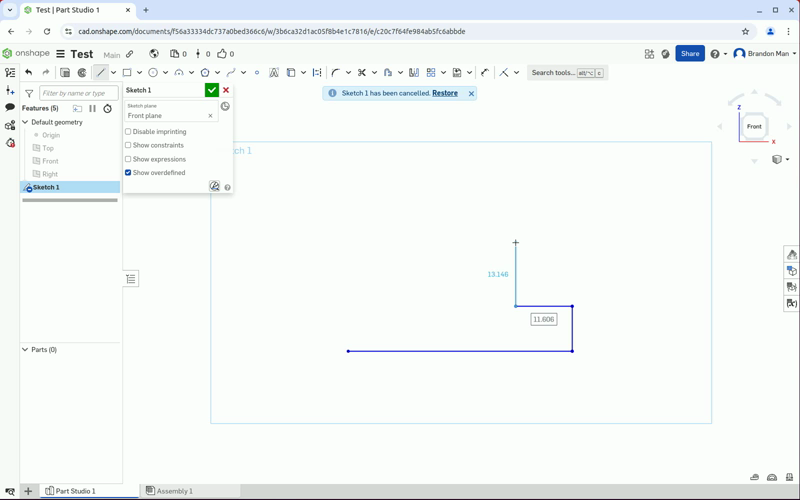
key_up(shift)
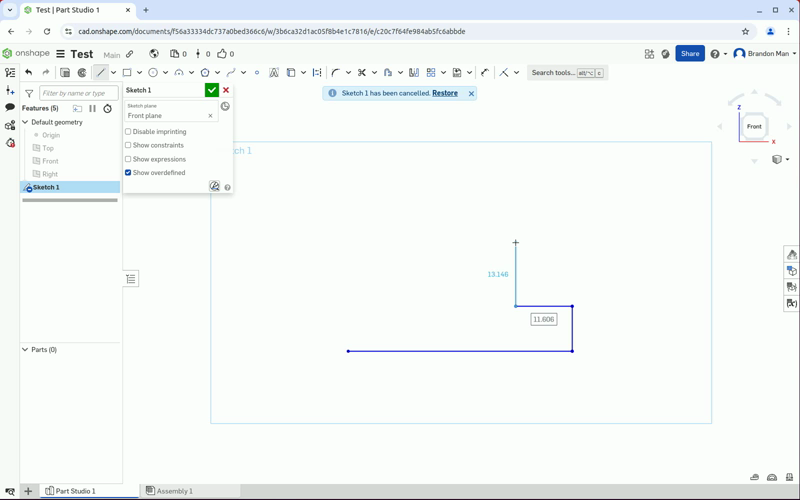
key_down(shift)
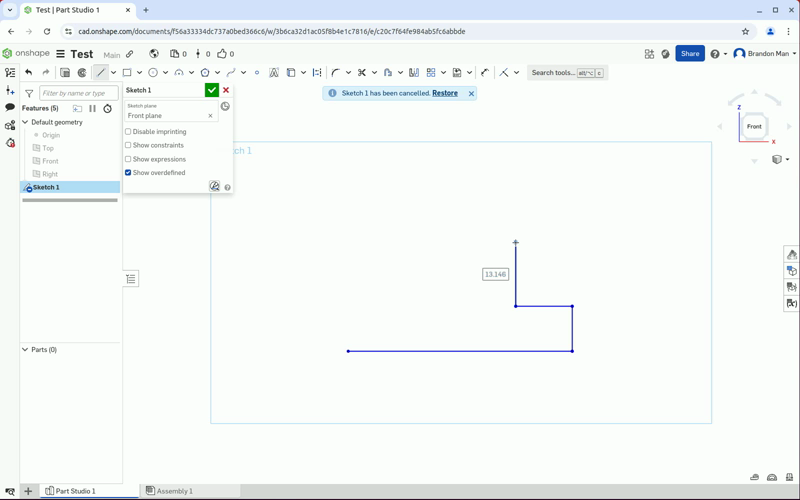
mouse_move(449, 242)
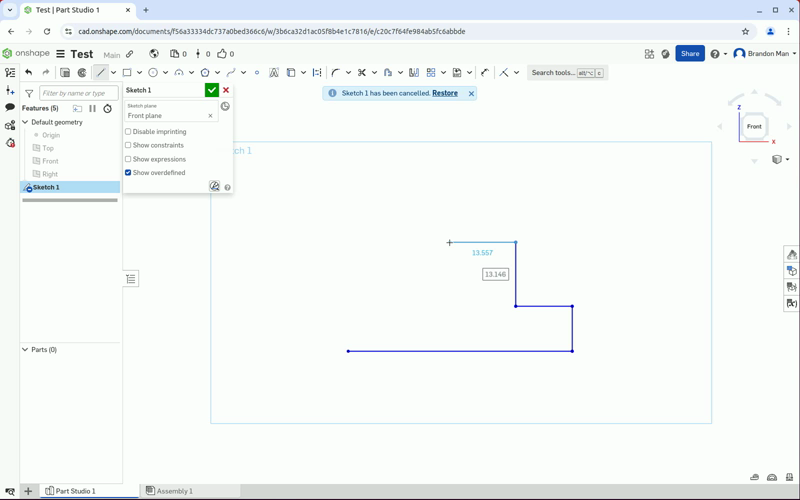
click(449, 242)
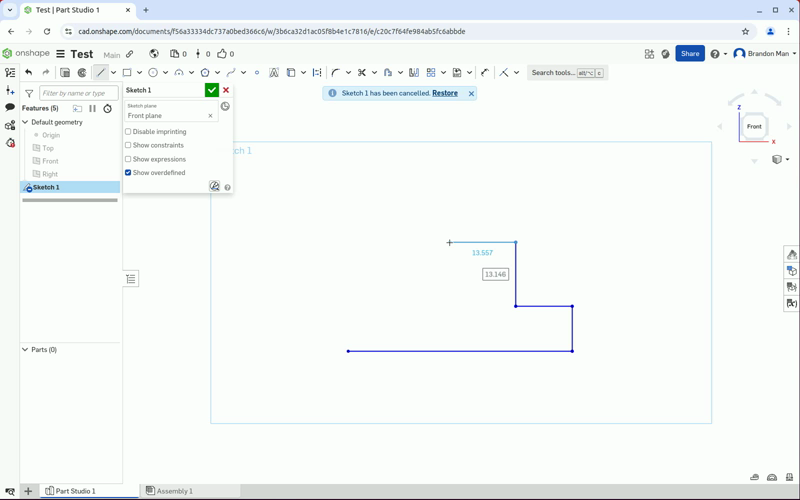
key_up(shift)
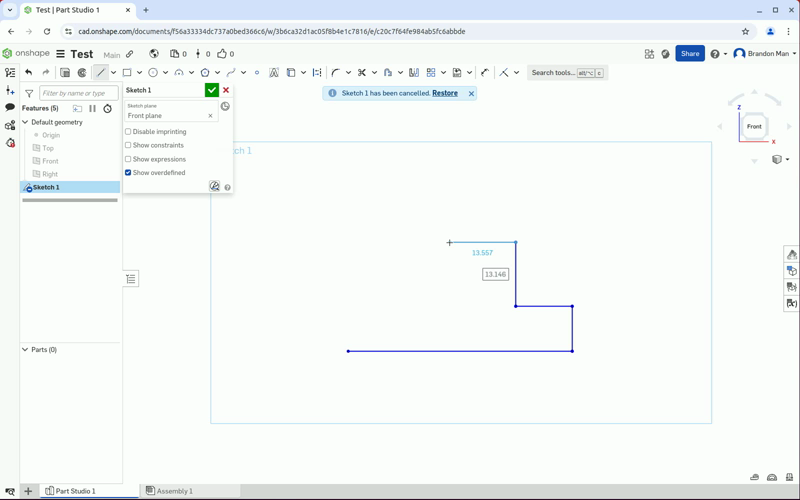
key_down(shift)
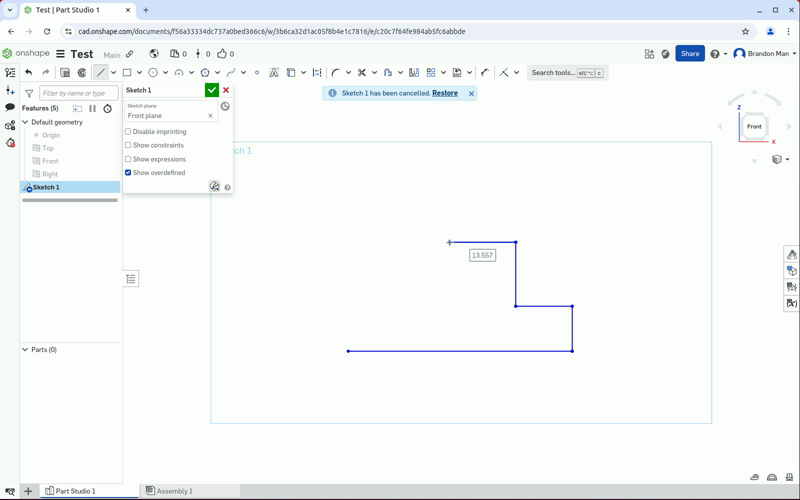
mouse_move(449, 318)
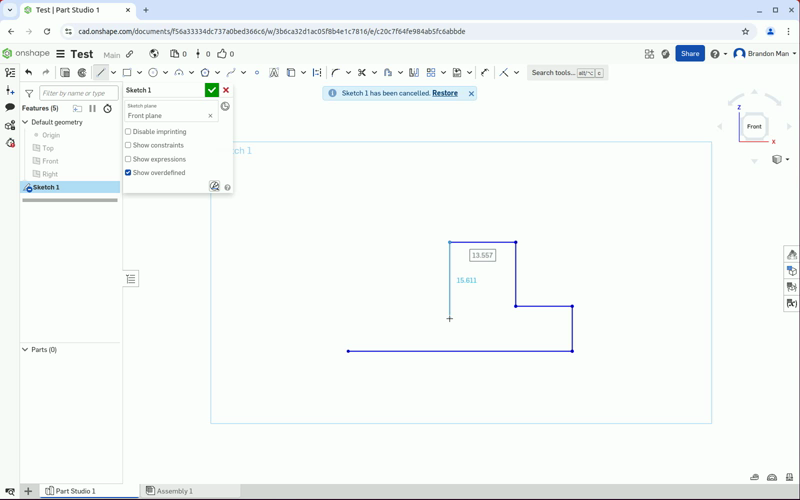
click(449, 318)
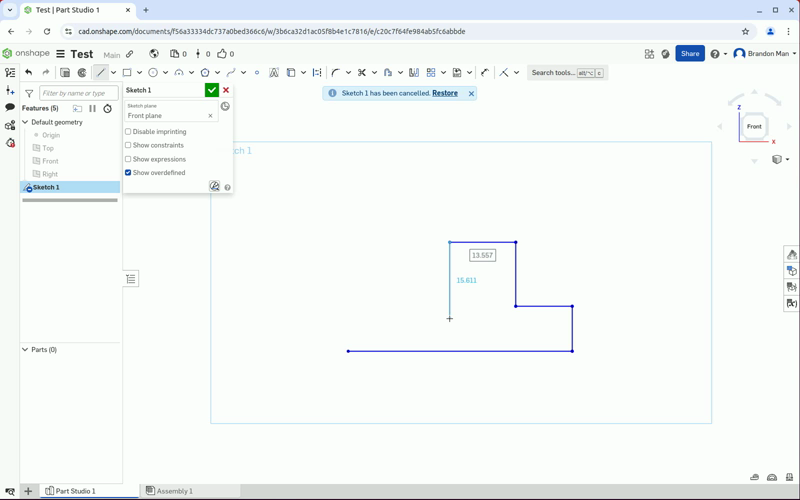
key_up(shift)
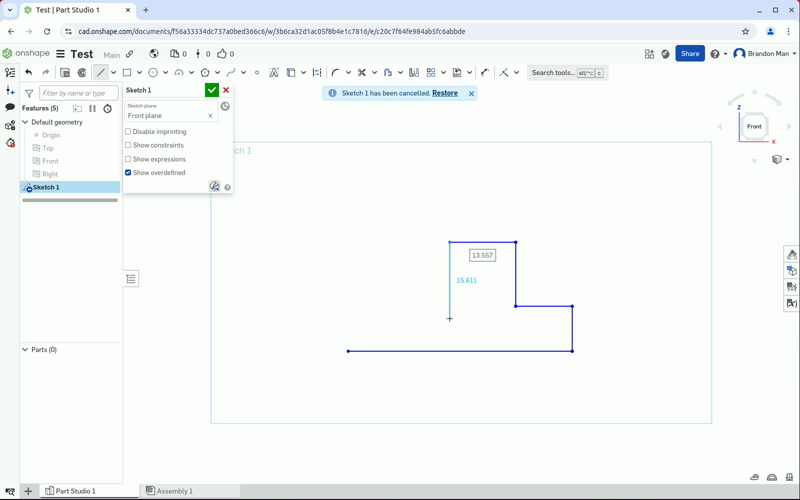
key_down(shift)
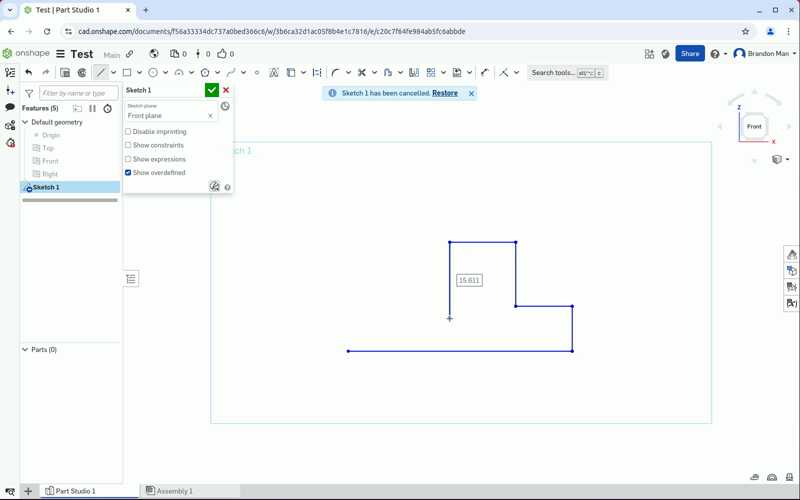
mouse_move(479, 318)
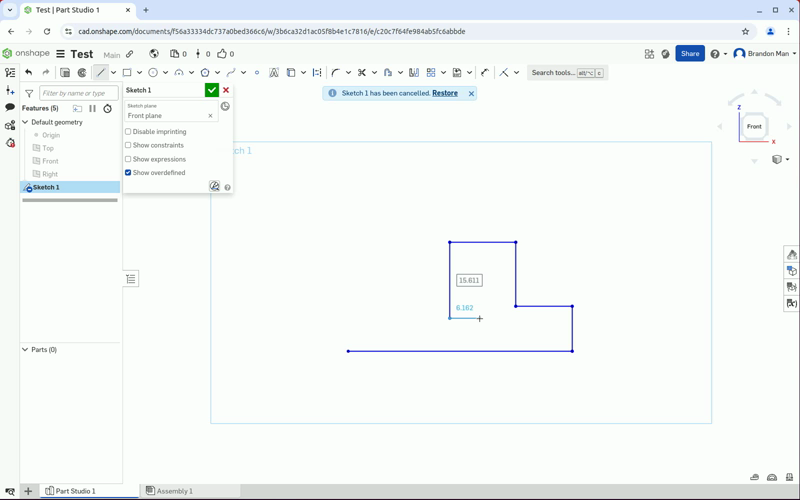
mouse_move(414, 318)
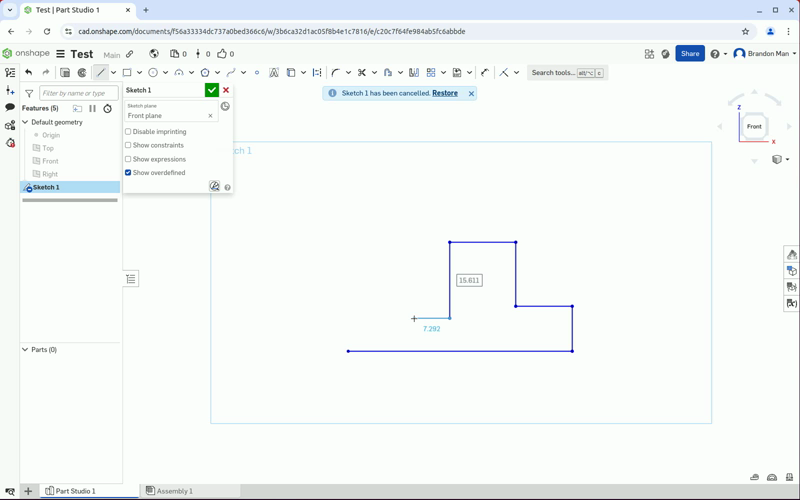
click(414, 318)
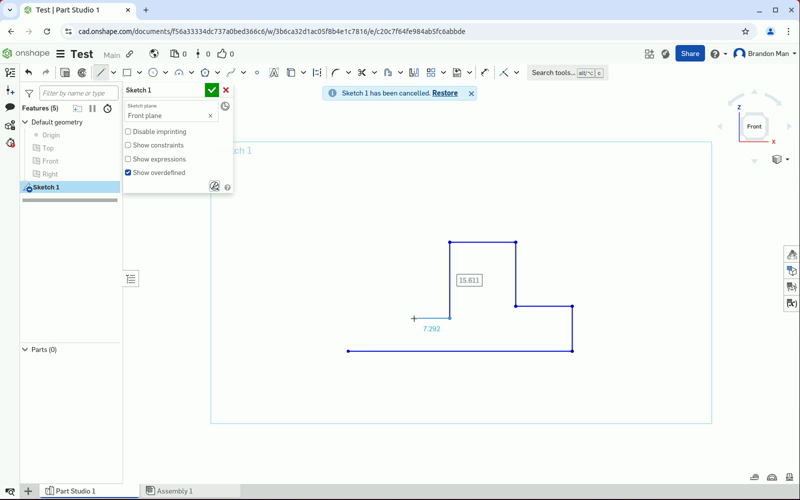
key_up(shift)
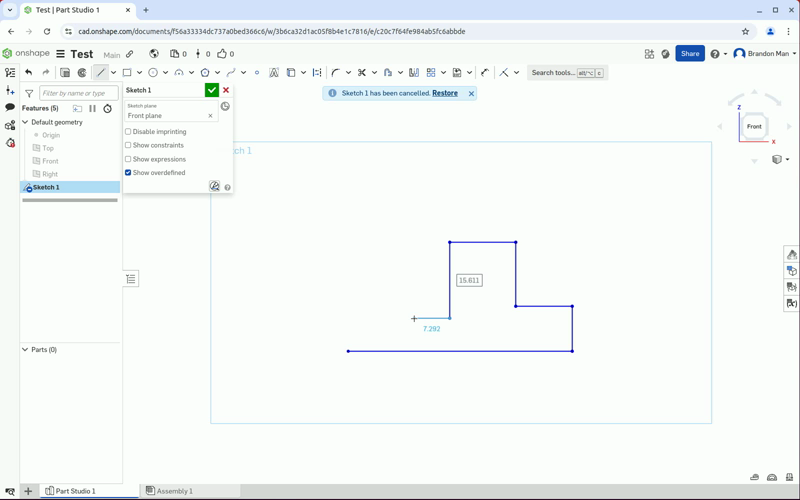
key_down(shift)
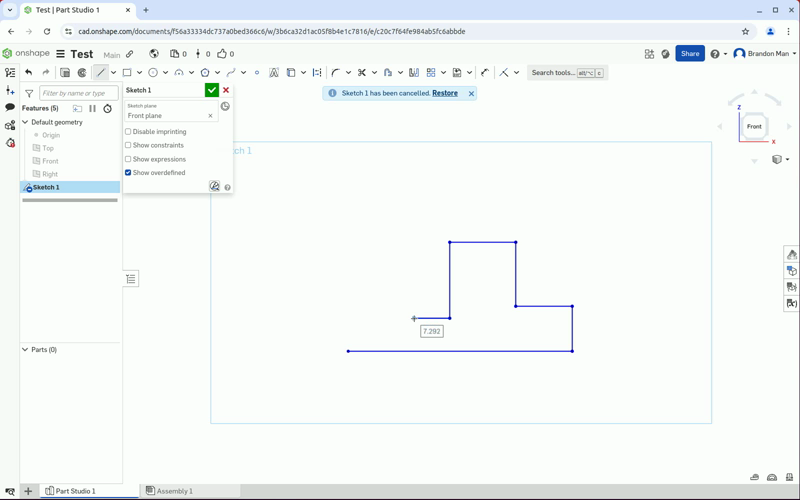
mouse_move(414, 216)
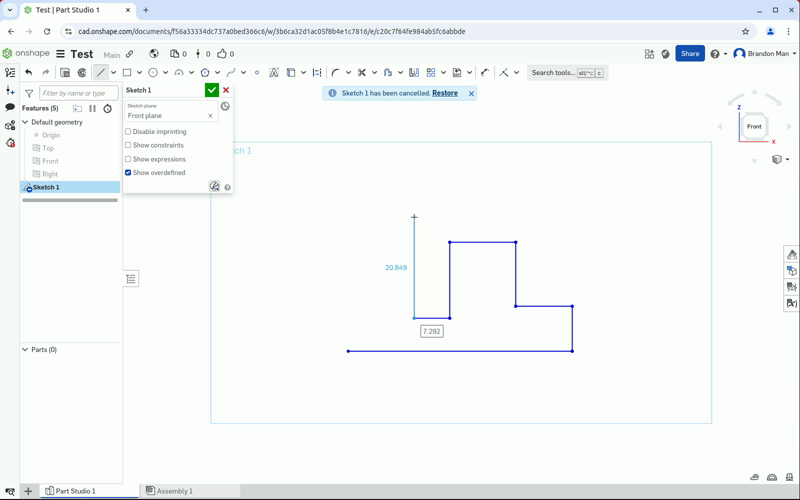
click(414, 216)
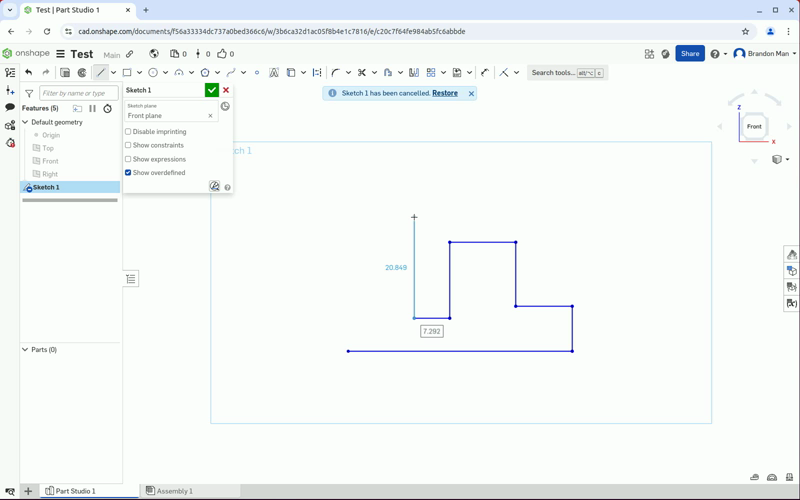
key_up(shift)
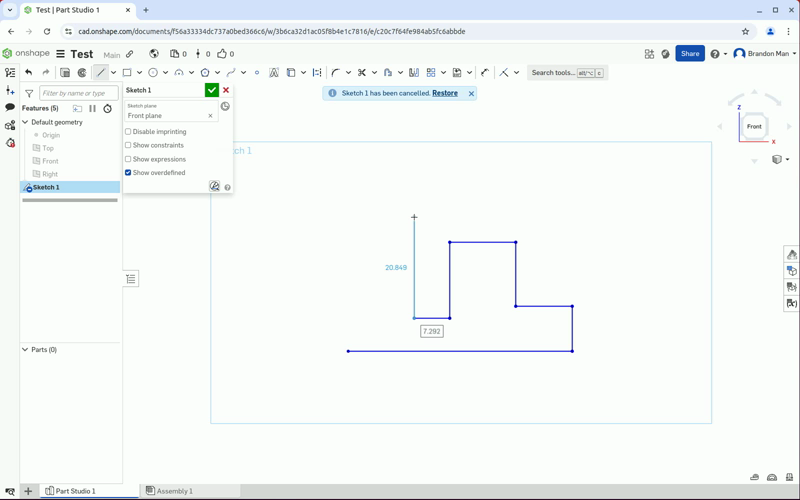
key_down(shift)
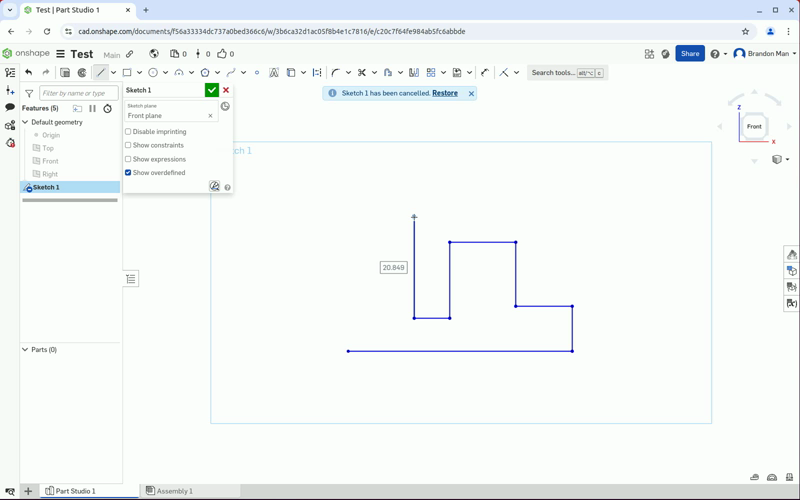
mouse_move(348, 216)
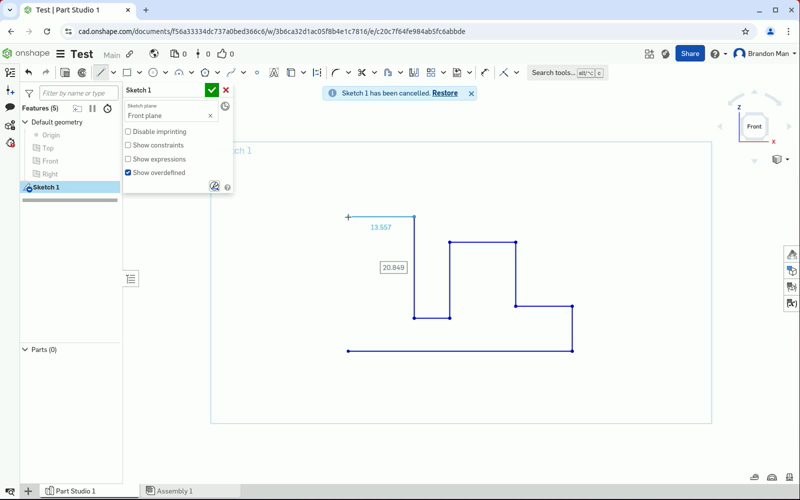
click(348, 216)
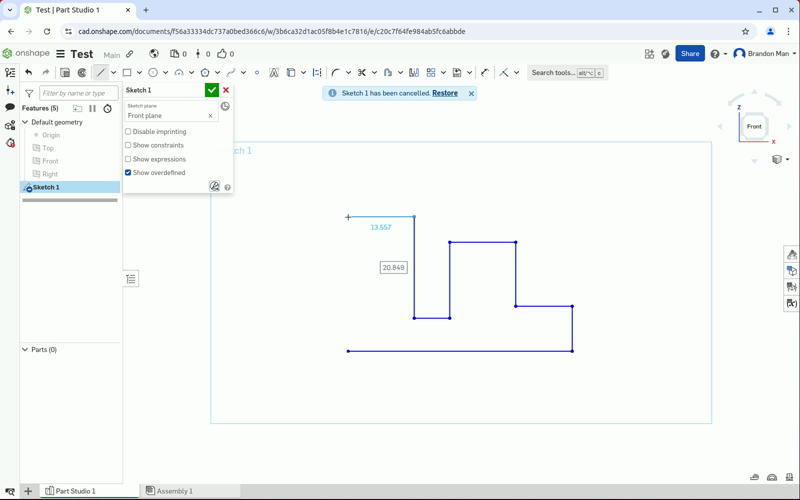
key_up(shift)
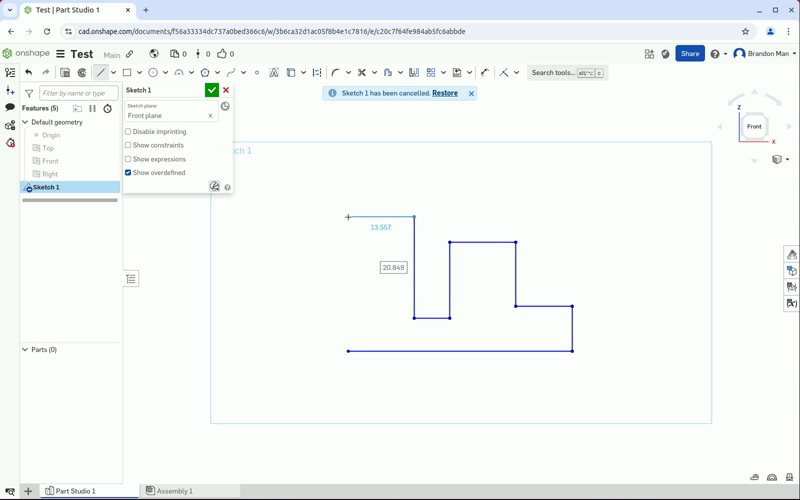
key_down(shift)
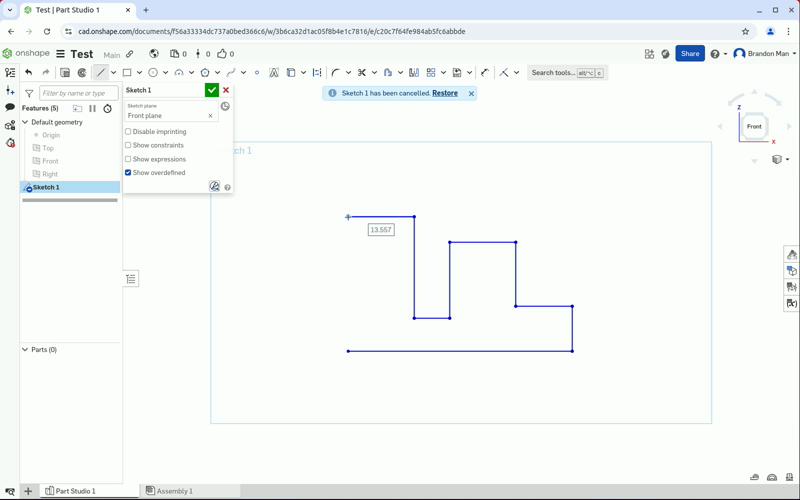
mouse_move(348, 351)
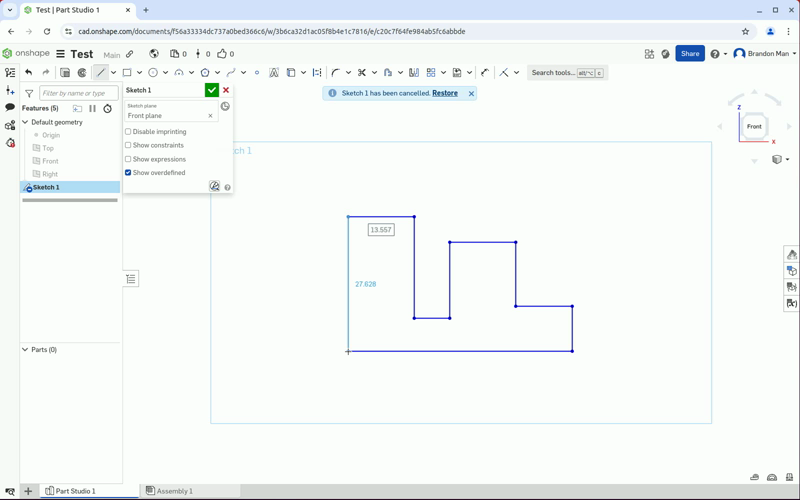
key_up(shift)
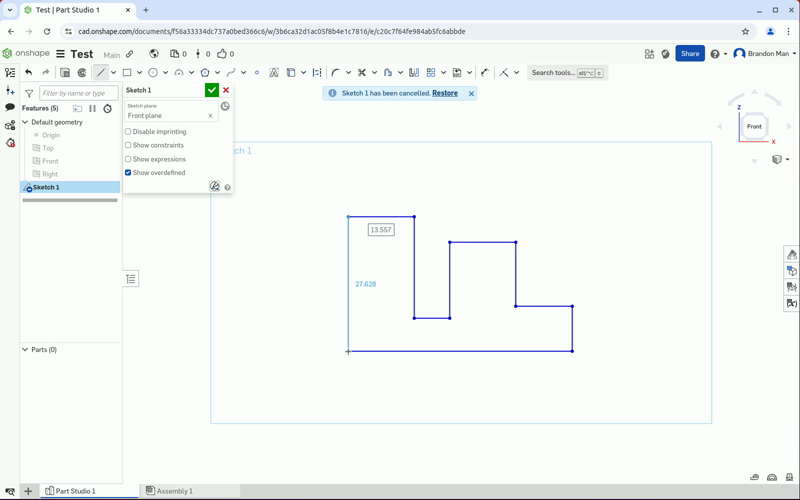
click(348, 351)
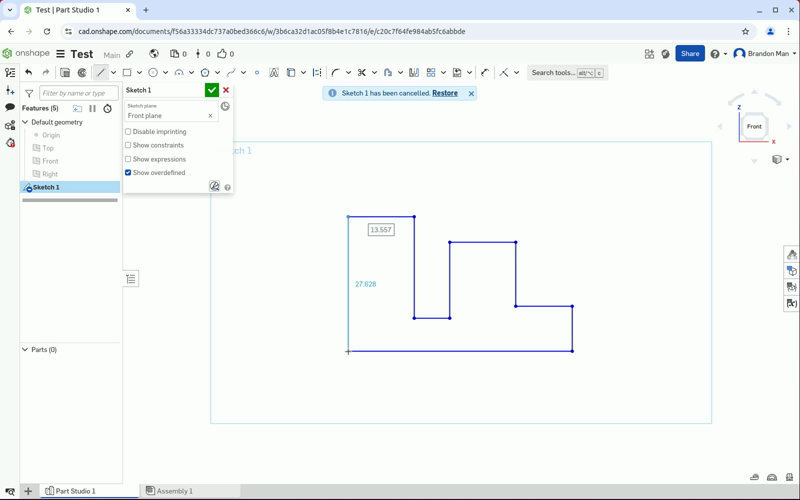
key(esc)
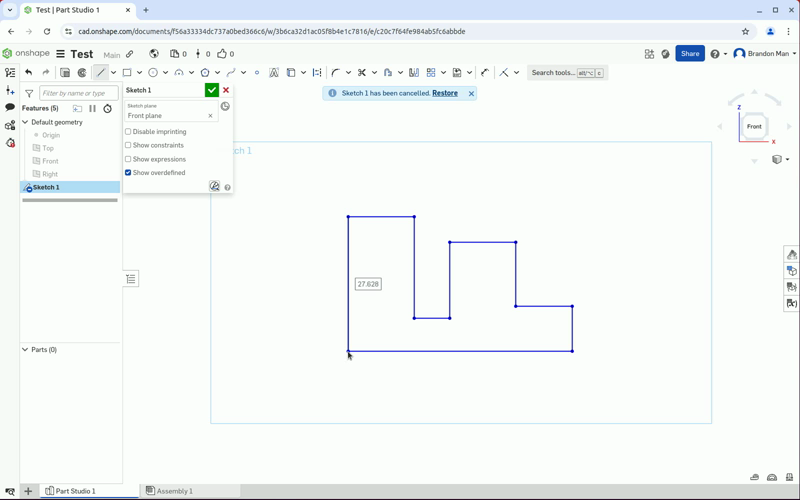
mouse_move(483, 328)
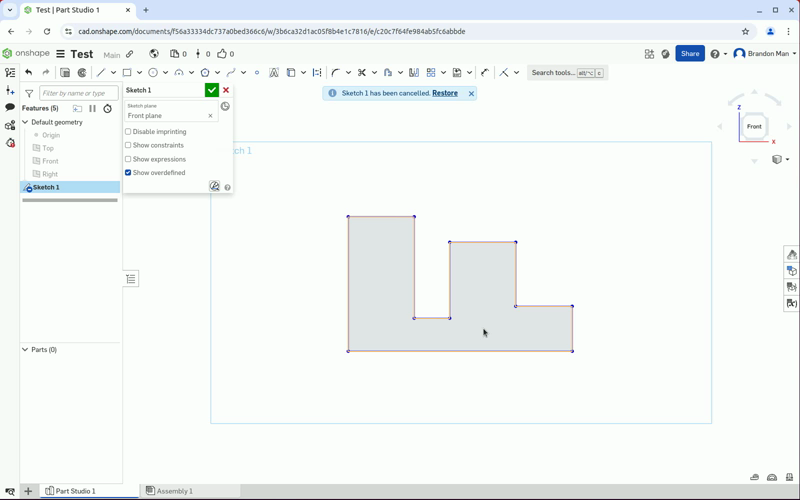
click(483, 328)
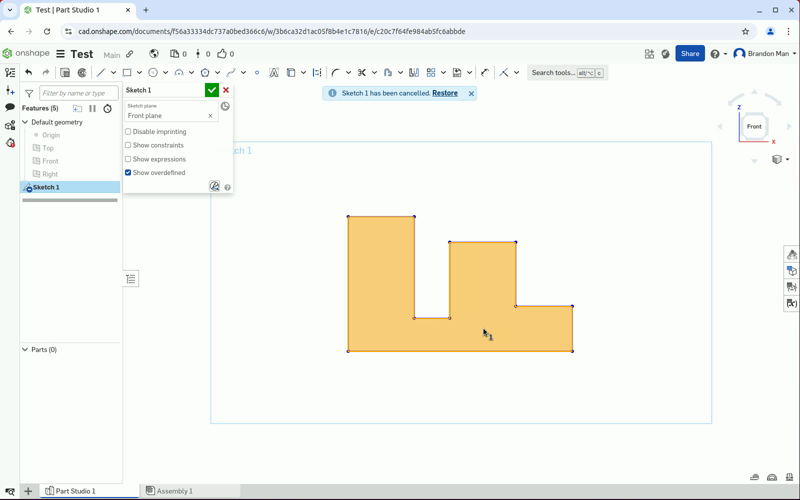
mouse_move(73, 352)
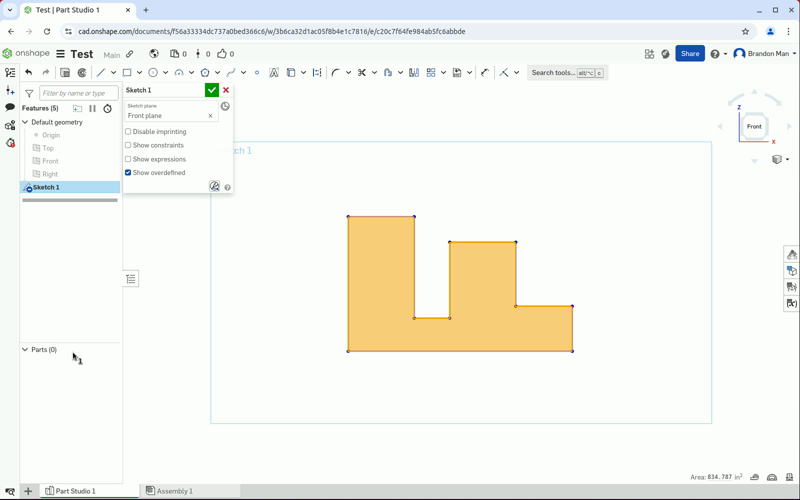
key(shift+y)
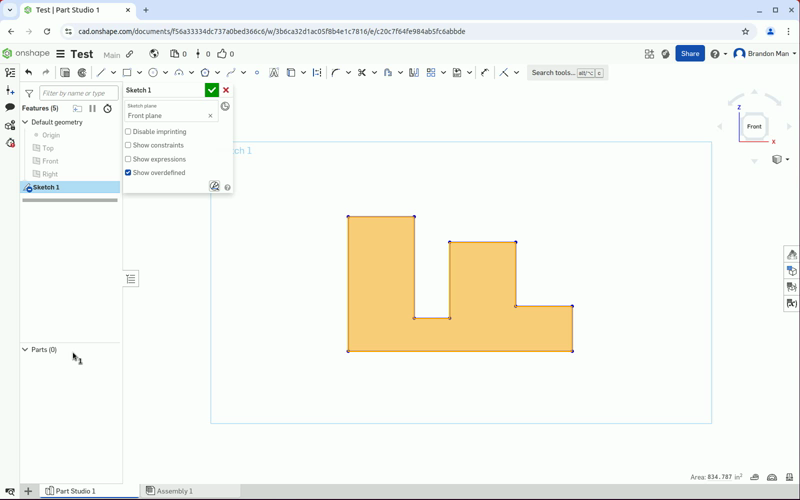
key(shift+e)
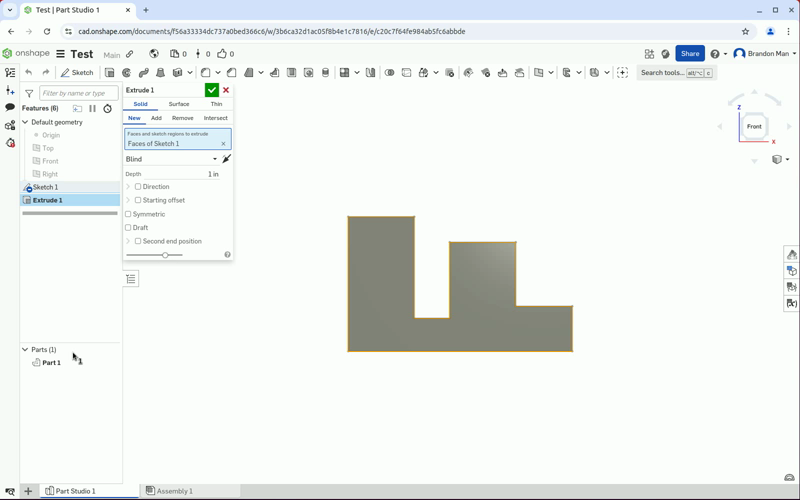
mouse_move(143, 106)
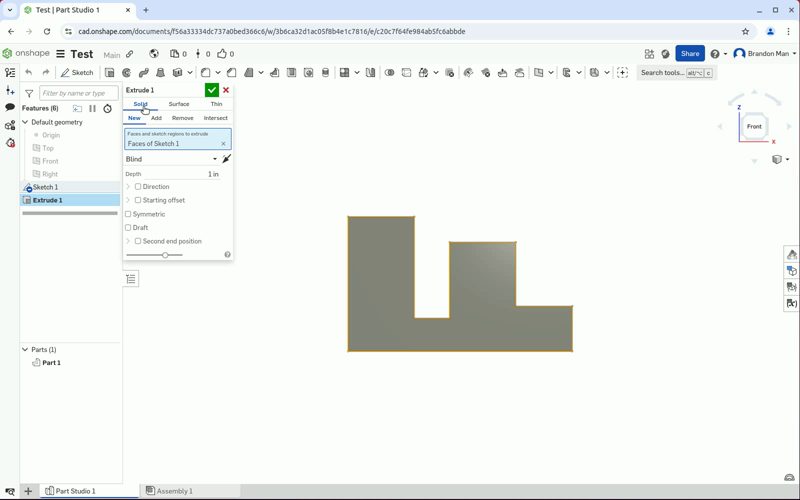
click(143, 106)
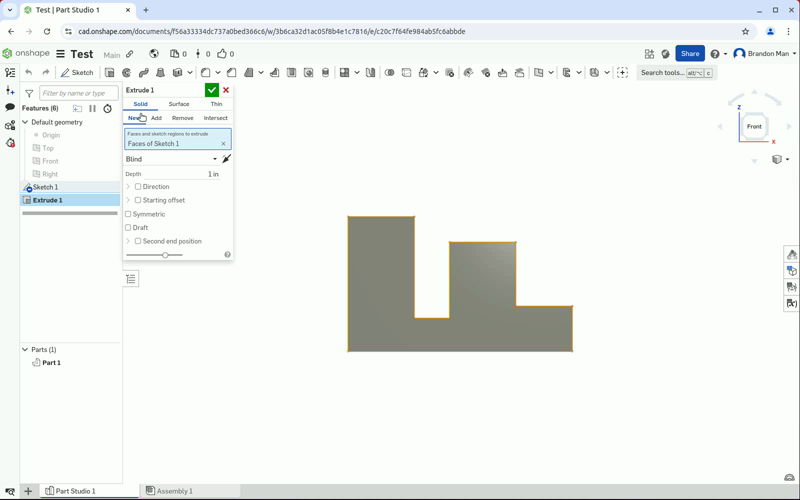
mouse_move(137, 120)
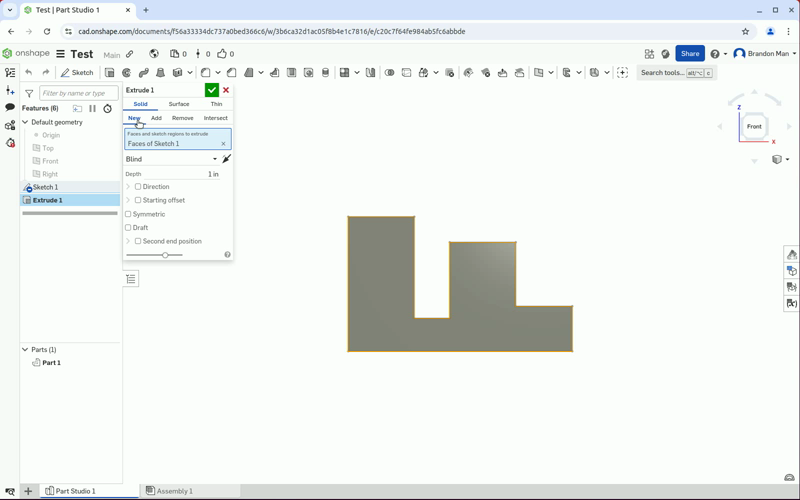
click(137, 120)
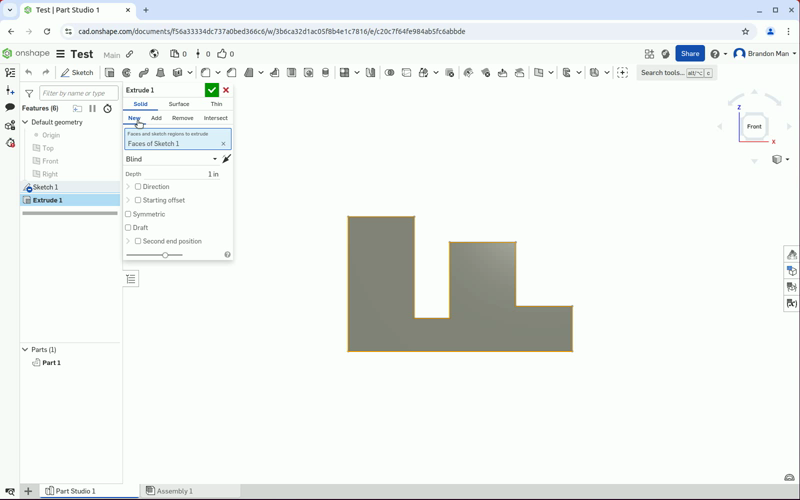
key(tab, 4)
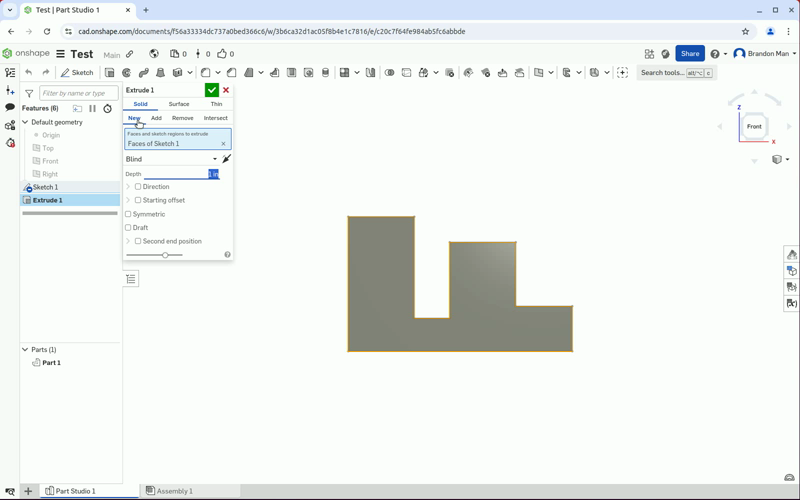
text(27.922)
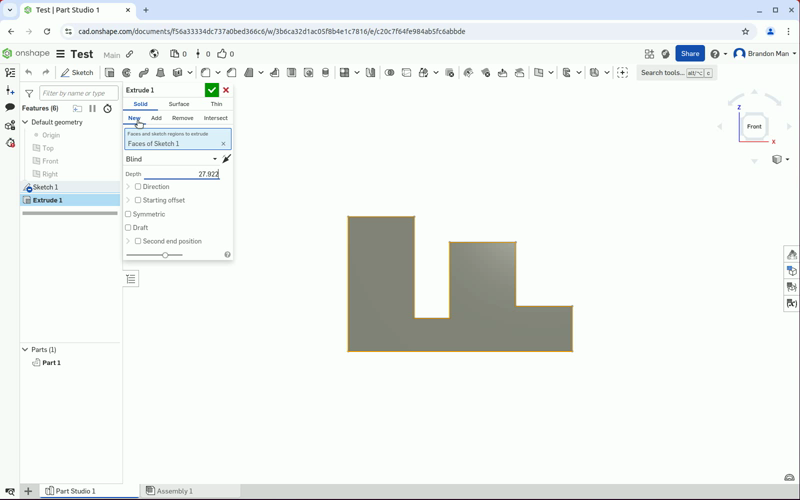
key(tab, 3)
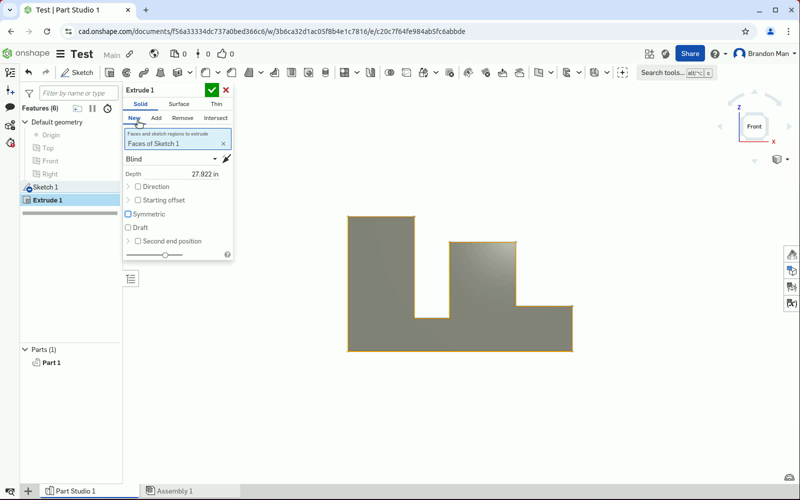
key(space)
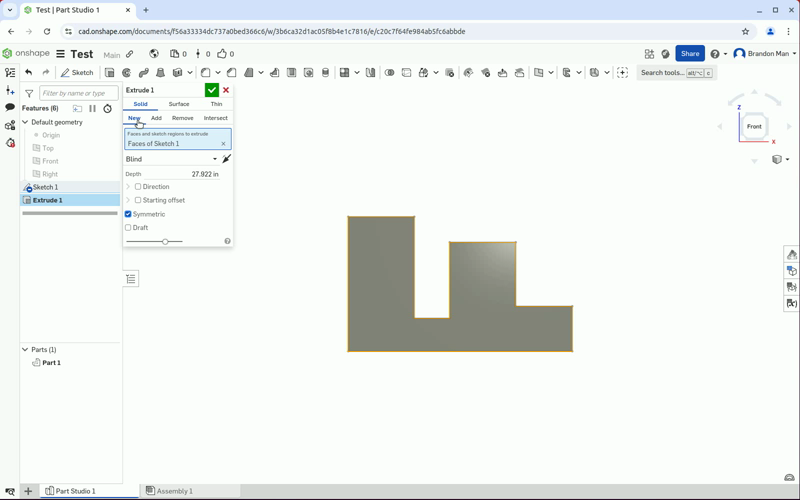
key(enter)
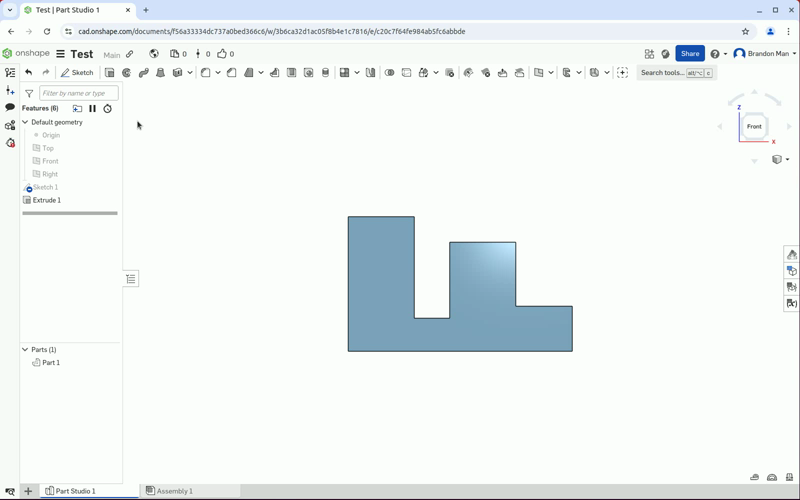
key(shift+h)
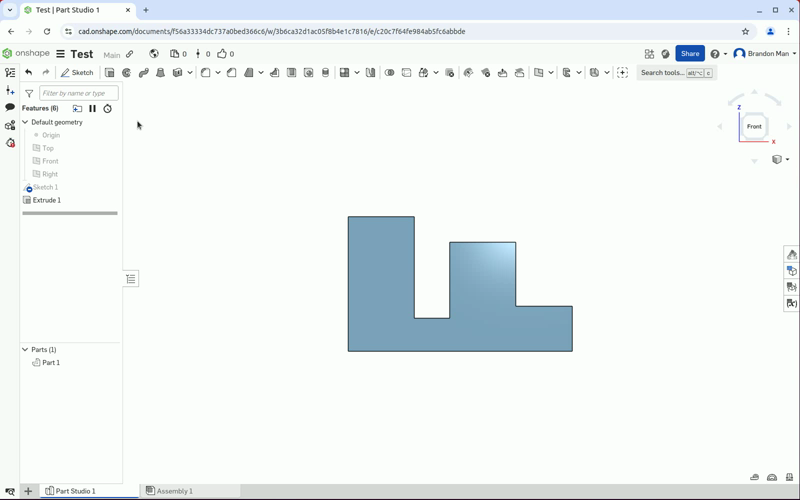
key(shift+h)
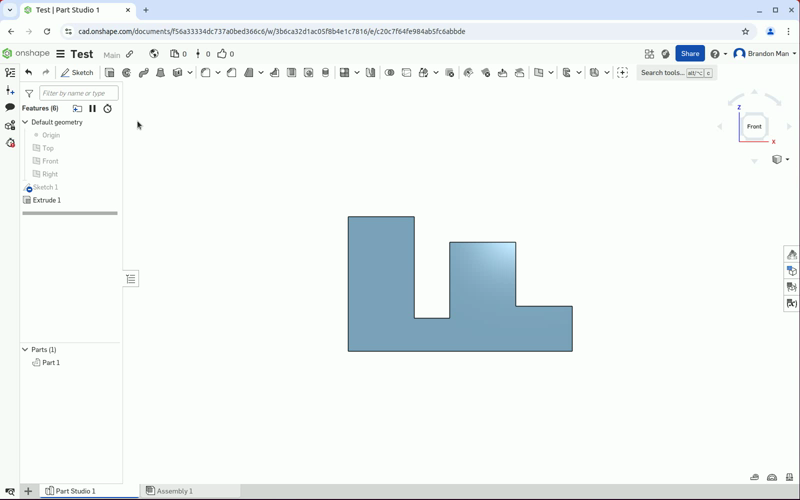
mouse_move(73, 189)
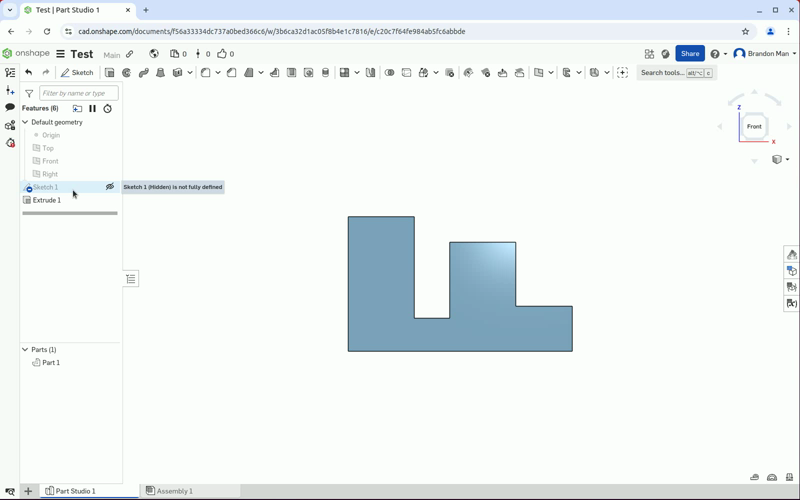
click(73, 189)
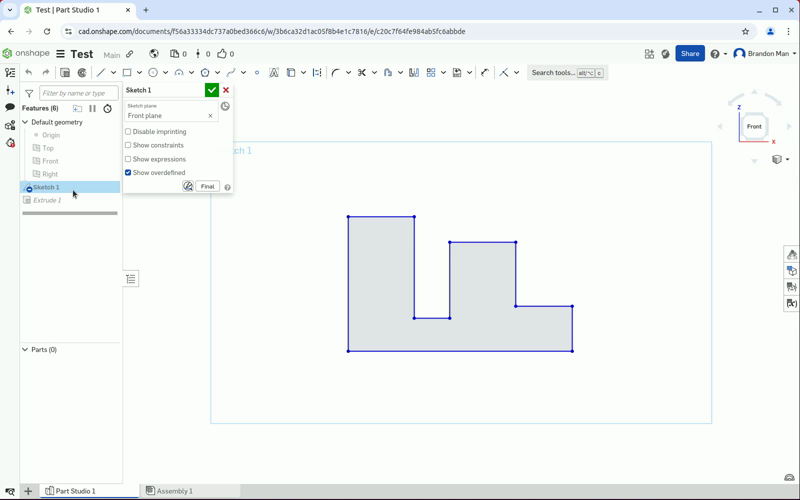
mouse_move(229, 92)
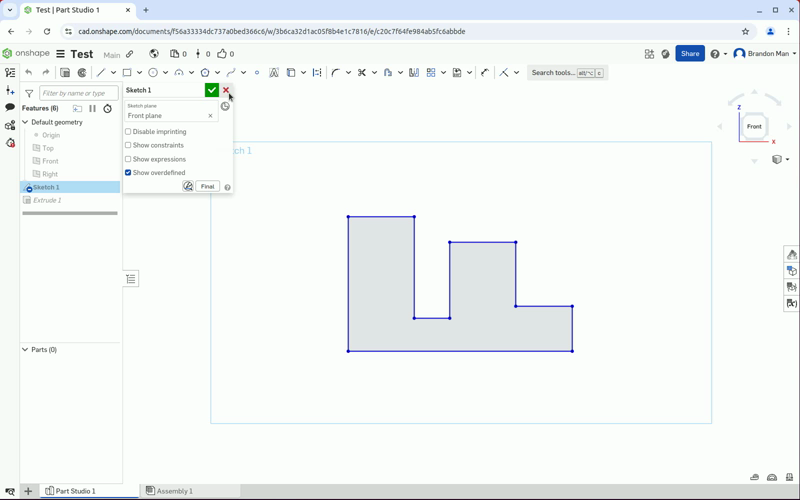
click(229, 92)
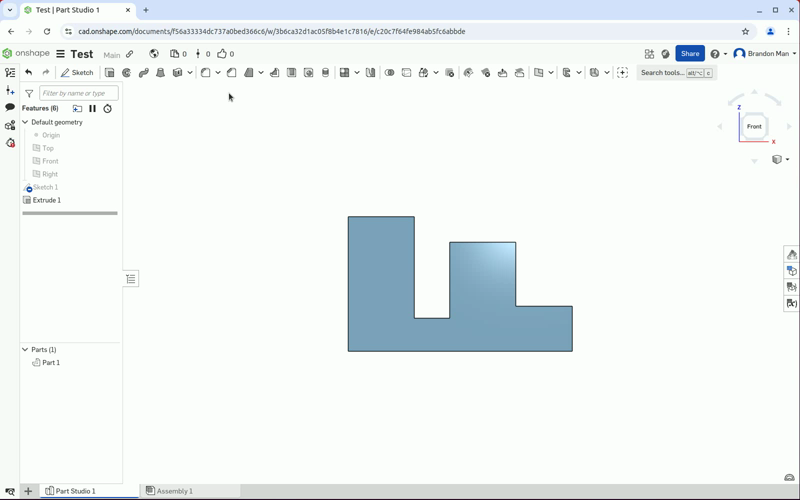
mouse_move(73, 352)
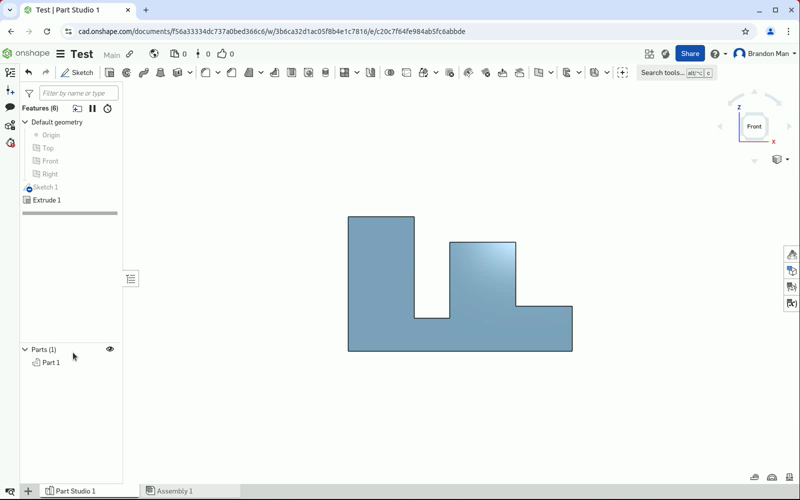
key(y)
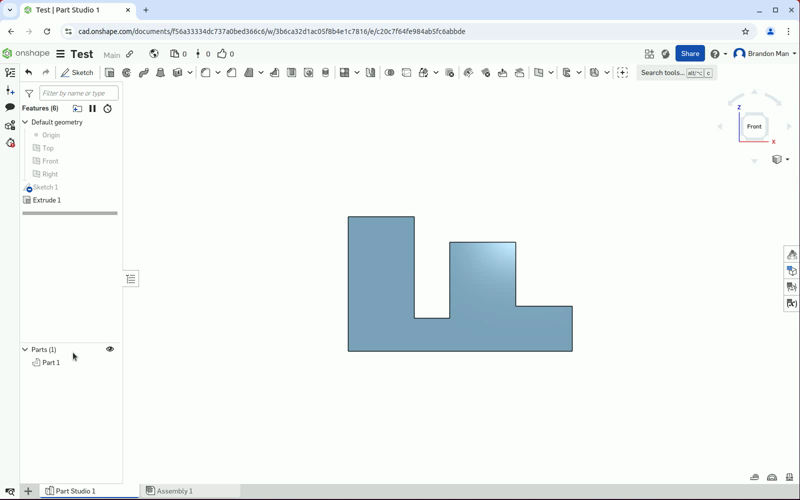
key(shift+p)
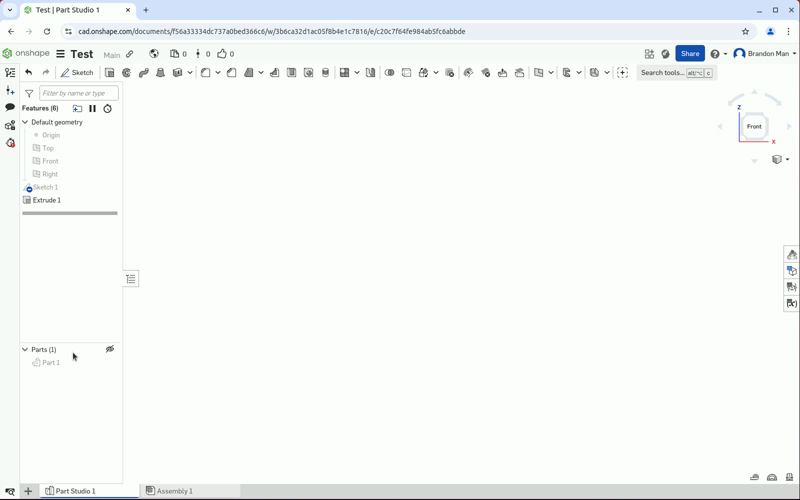
key(space)
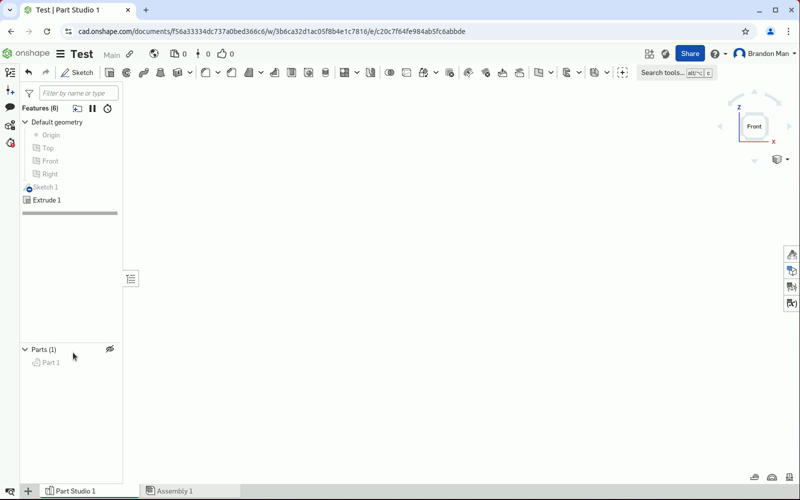
key_down(shift)
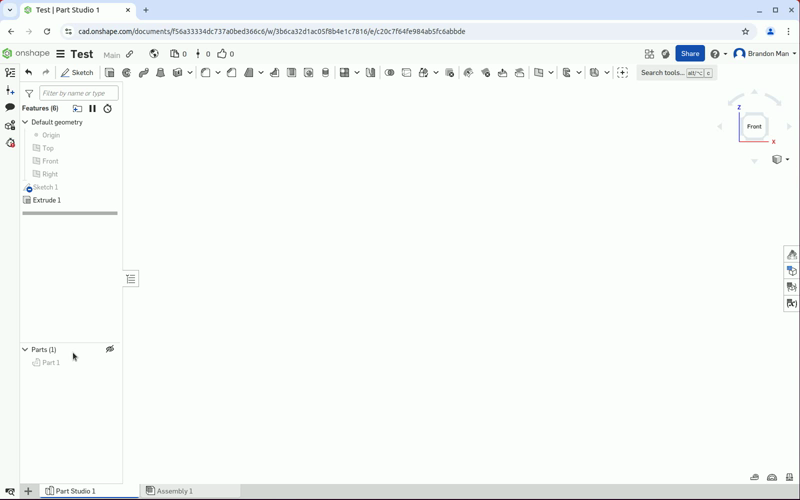
key(left)
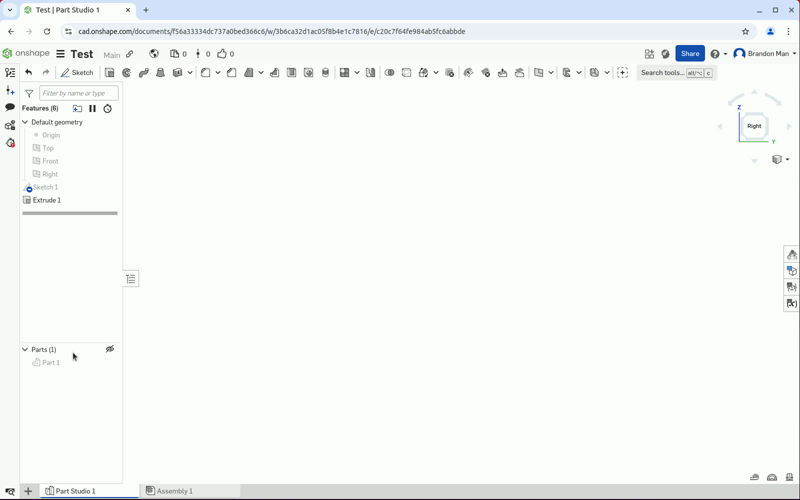
key_up(shift)
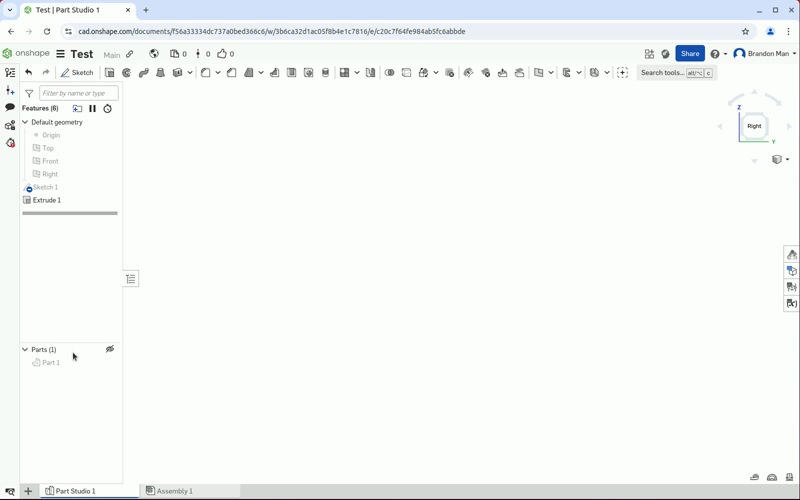
mouse_move(73, 352)
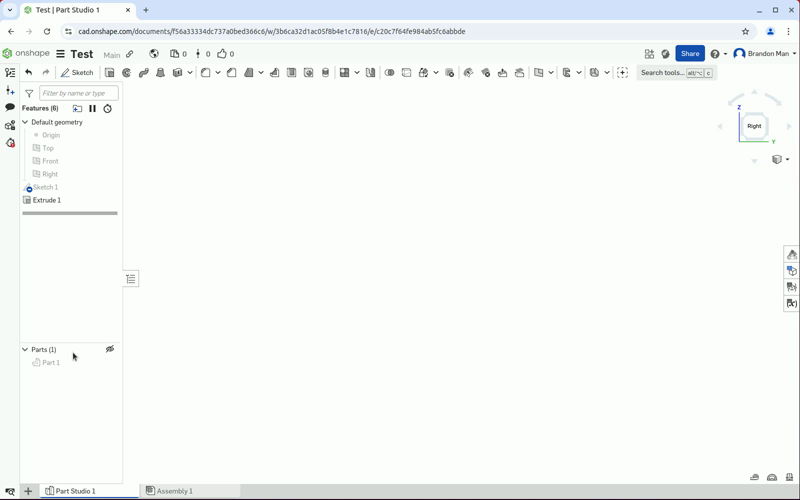
key(shift+y)
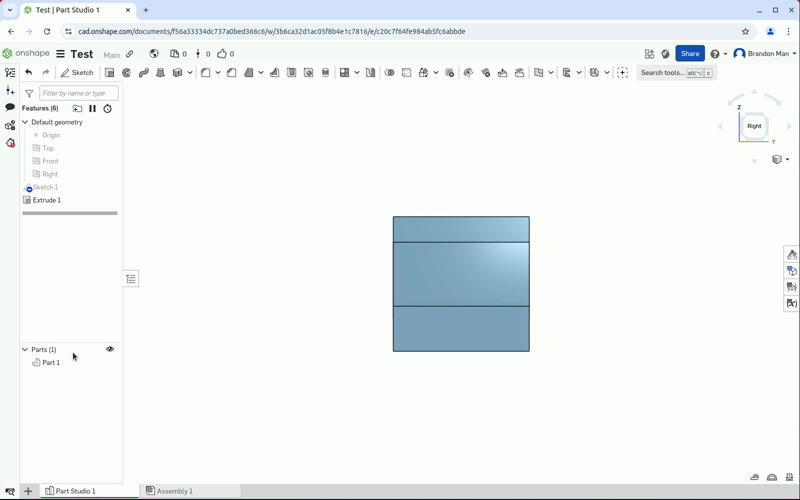
mouse_move(541, 75)
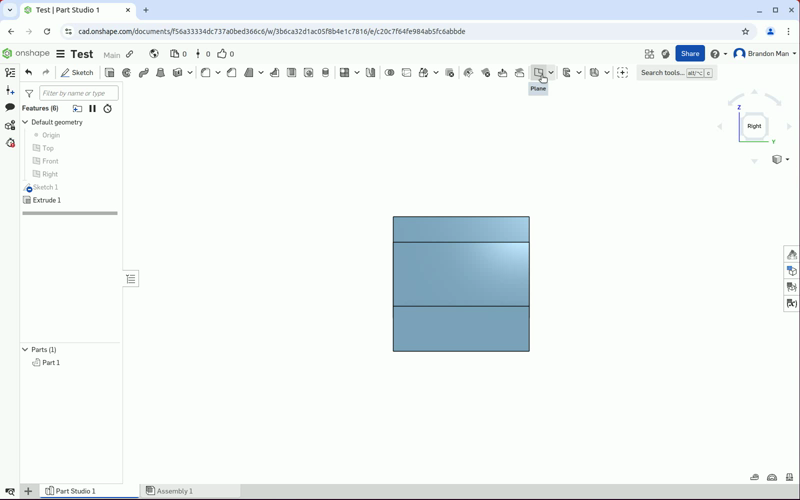
click(541, 75)
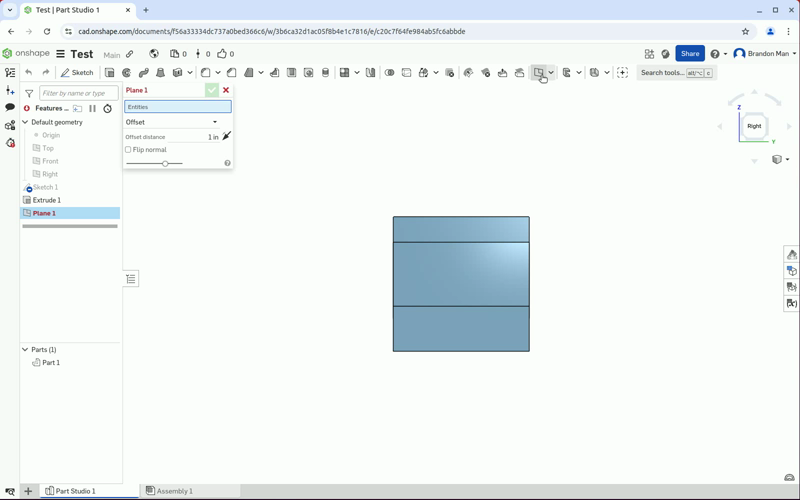
mouse_move(73, 176)
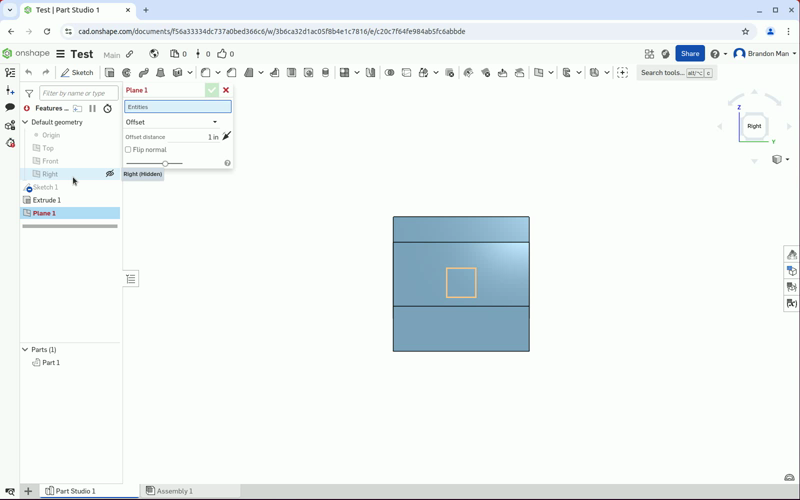
click(73, 176)
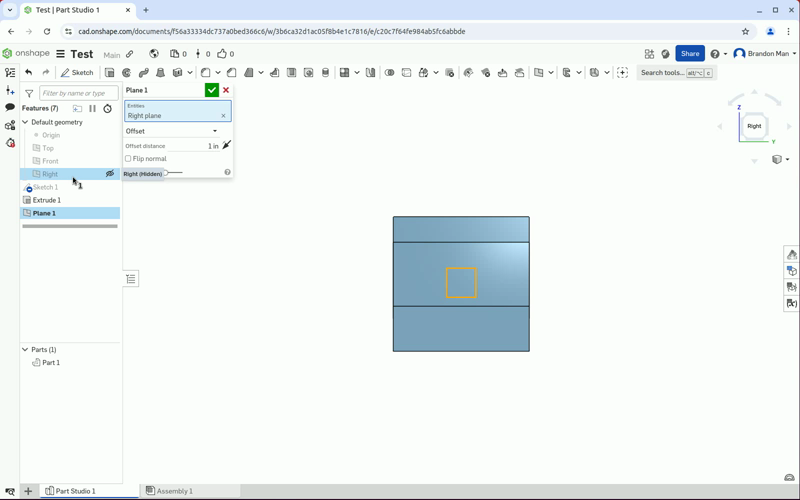
key(tab, 2)
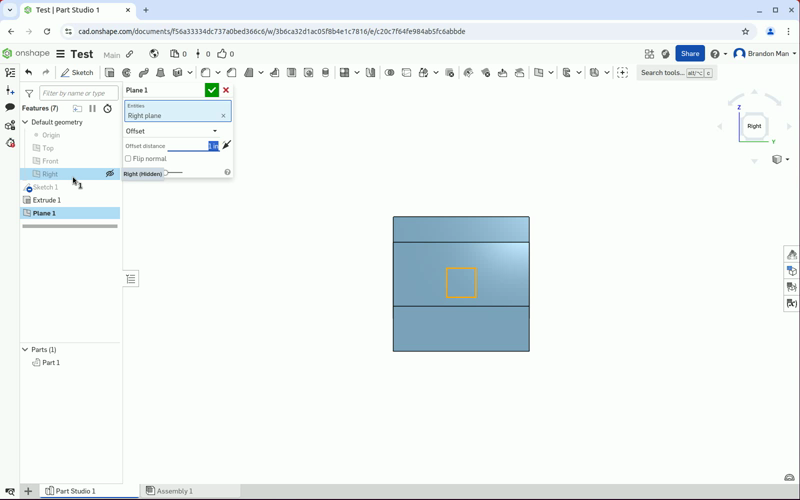
text(11.554)
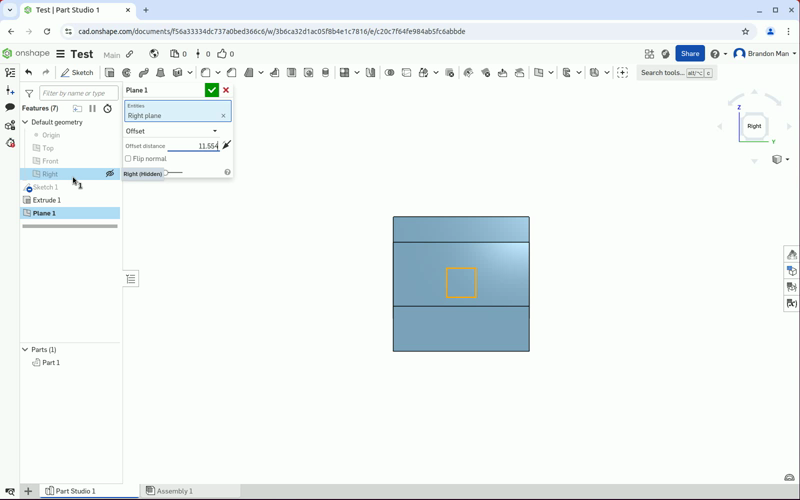
key(enter, 2)
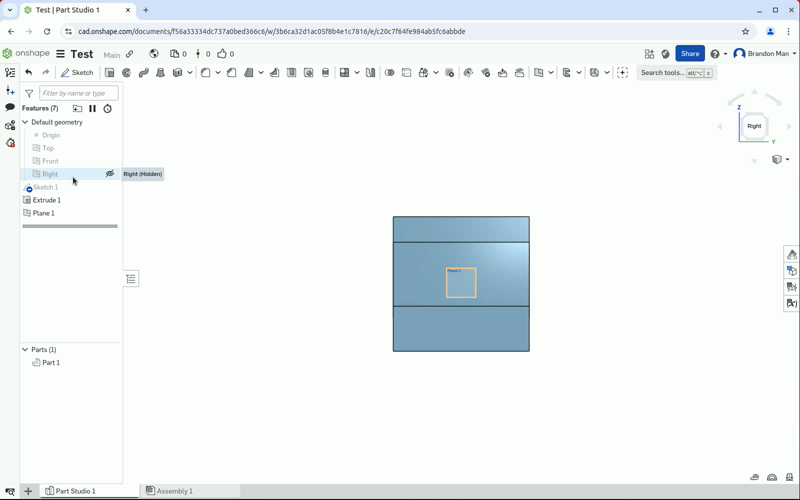
key(shift+s)
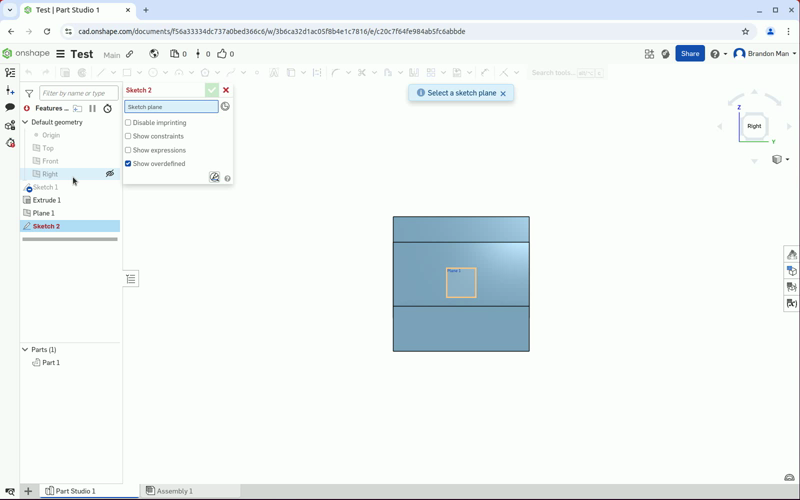
mouse_move(73, 215)
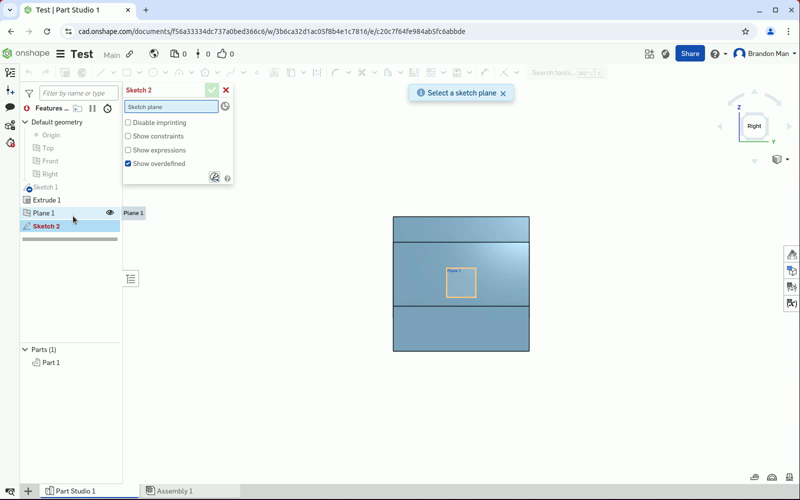
click(73, 215)
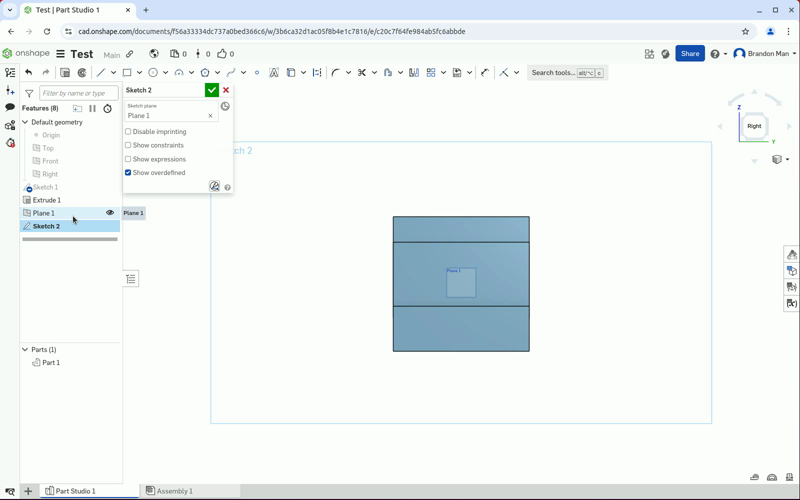
mouse_move(73, 352)
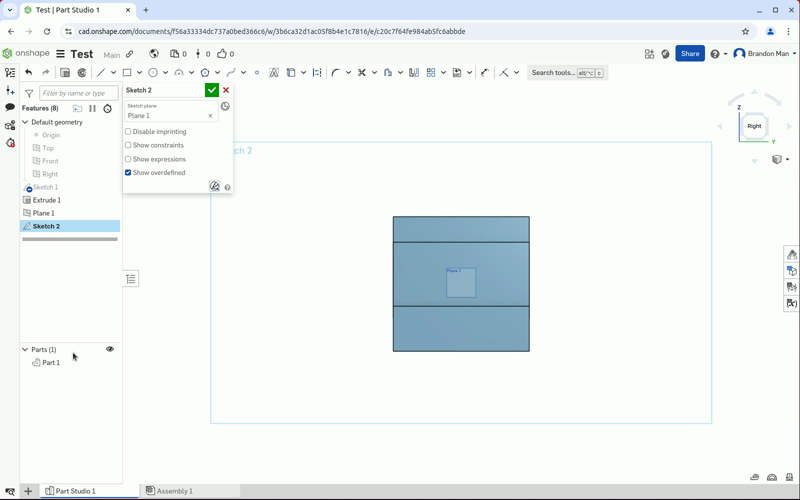
key(y)
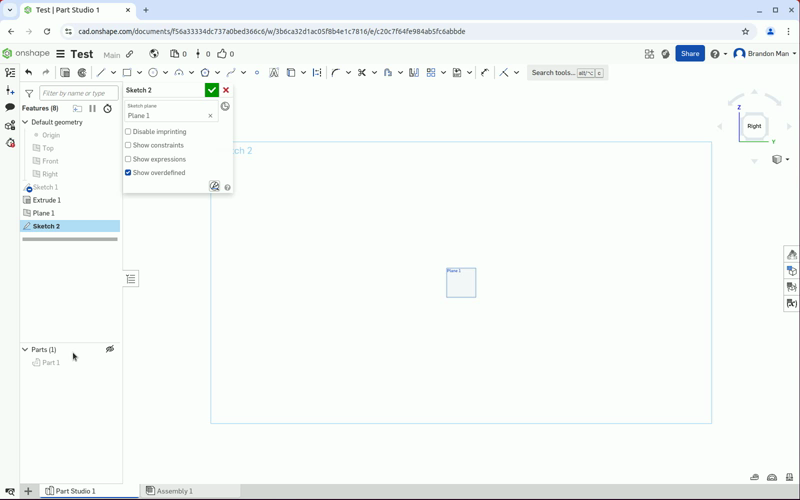
key(l)
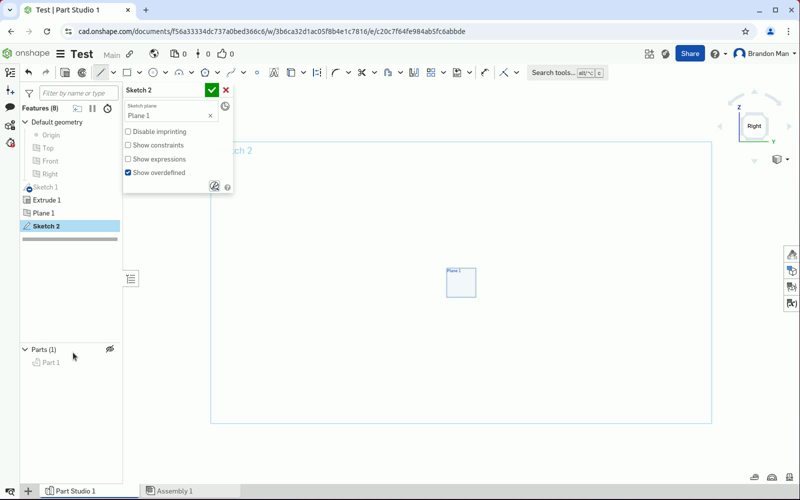
key_down(shift)
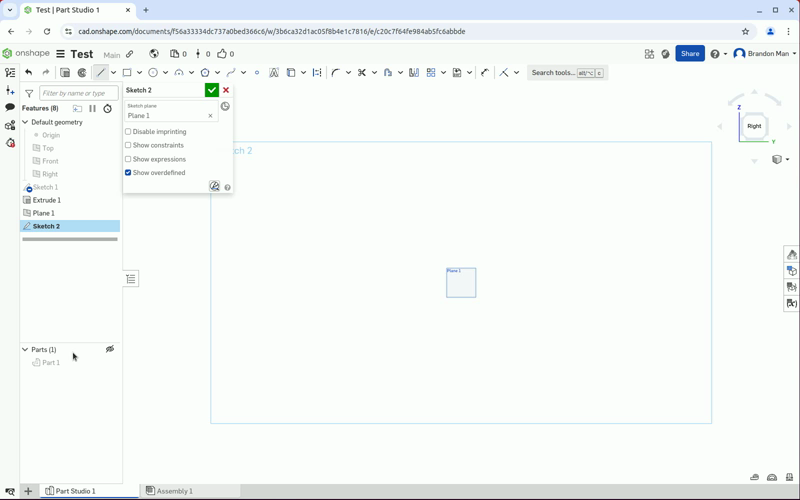
mouse_move(472, 271)
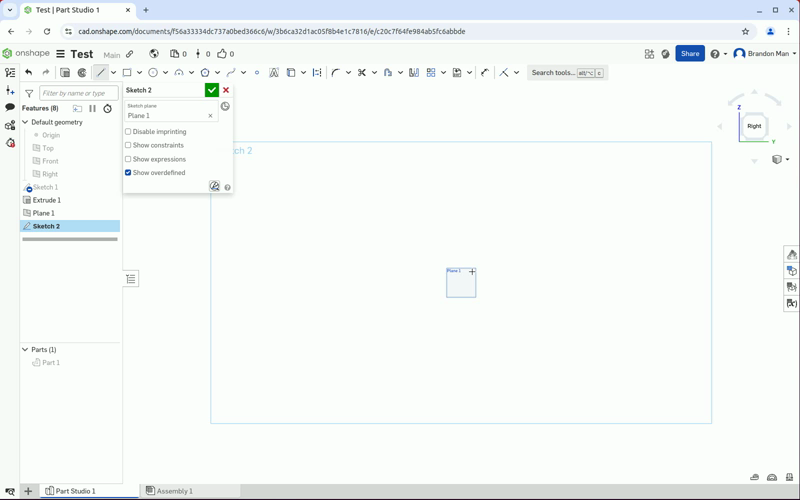
click(472, 271)
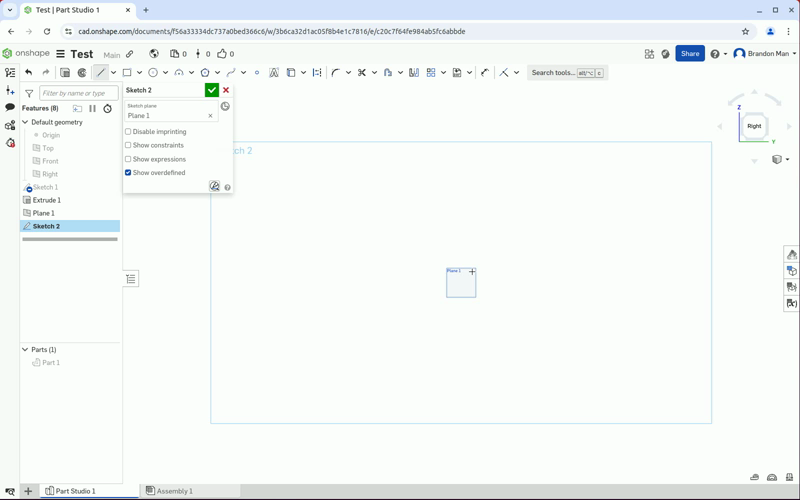
key_up(shift)
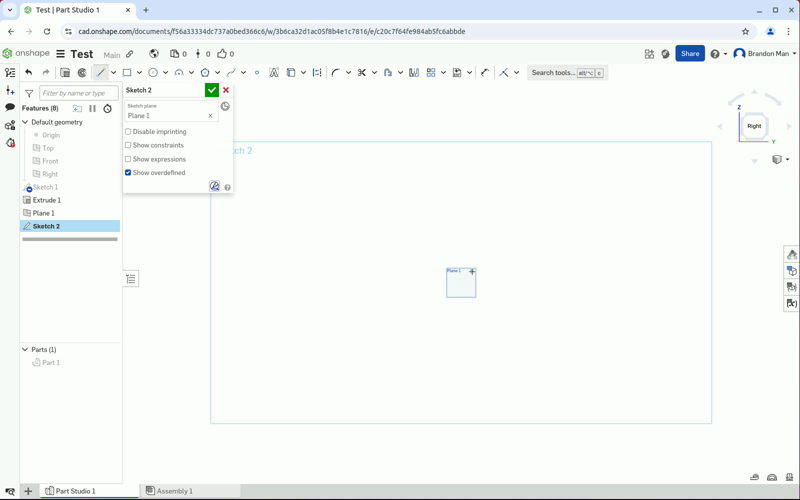
key_down(shift)
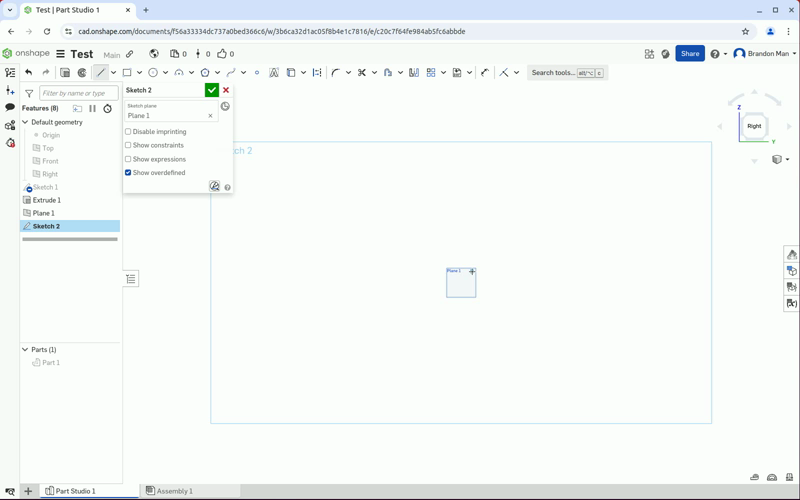
mouse_move(502, 271)
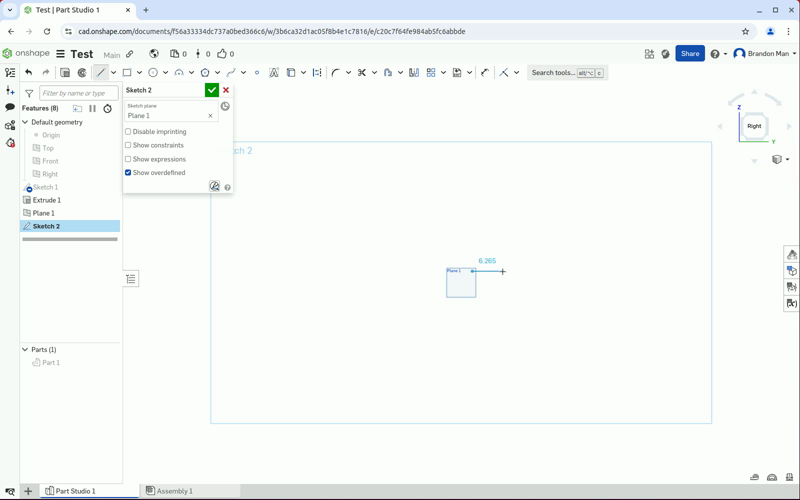
mouse_move(529, 271)
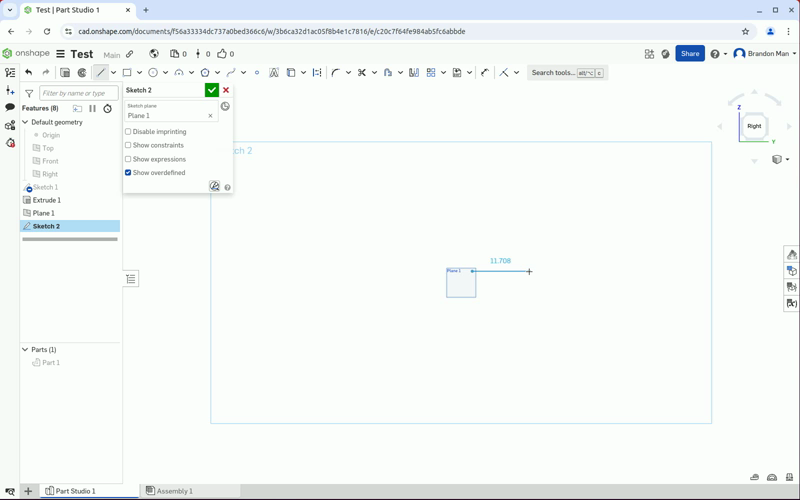
click(529, 271)
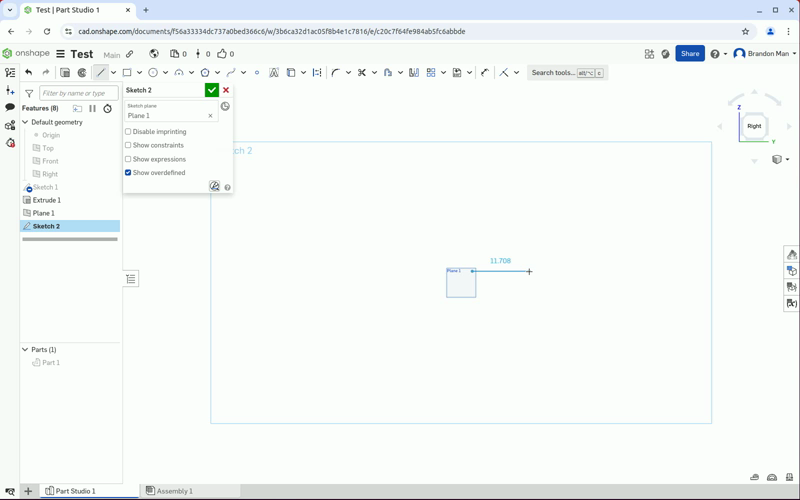
key_up(shift)
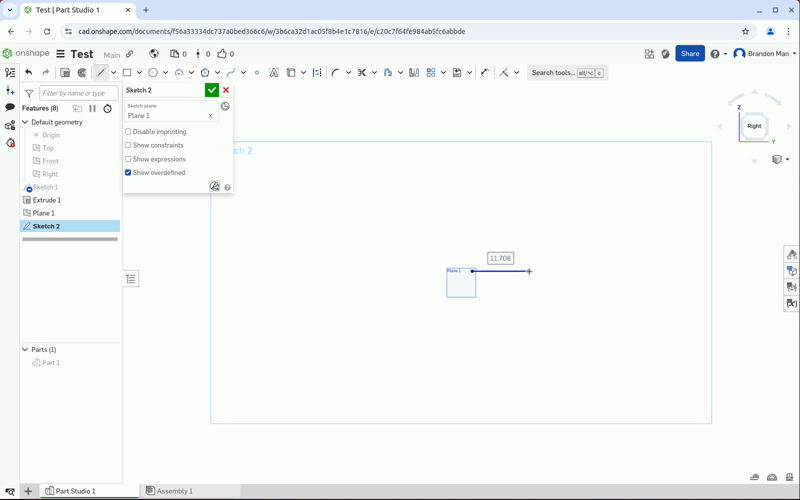
key_down(shift)
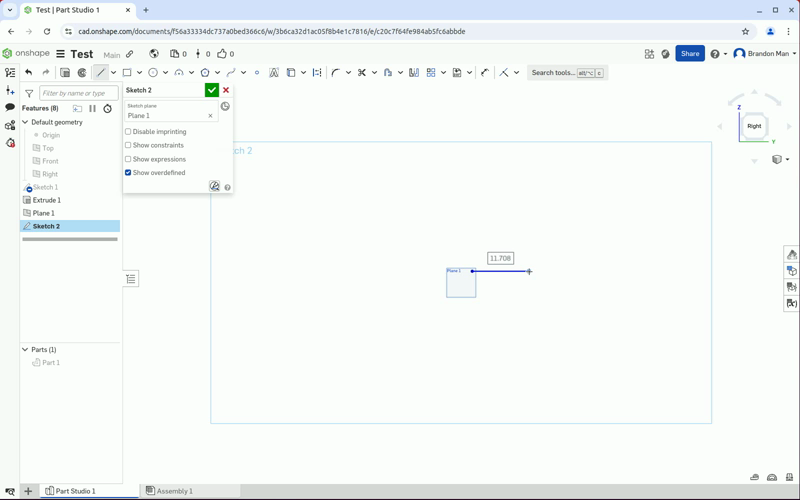
mouse_move(559, 271)
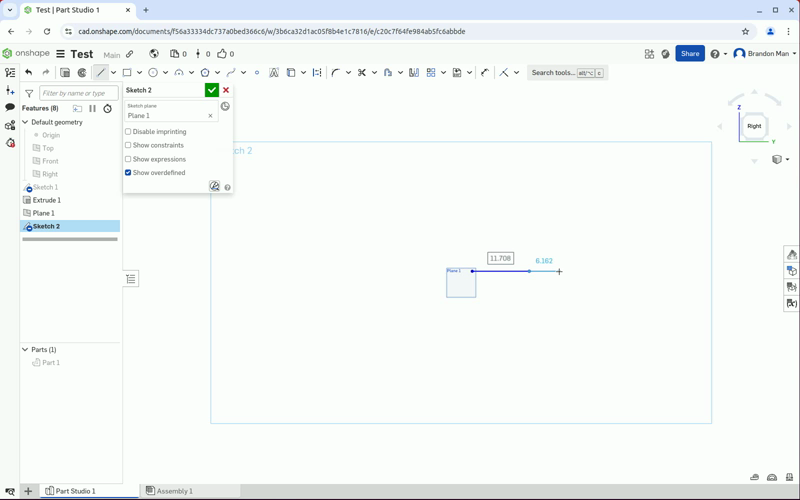
mouse_move(529, 241)
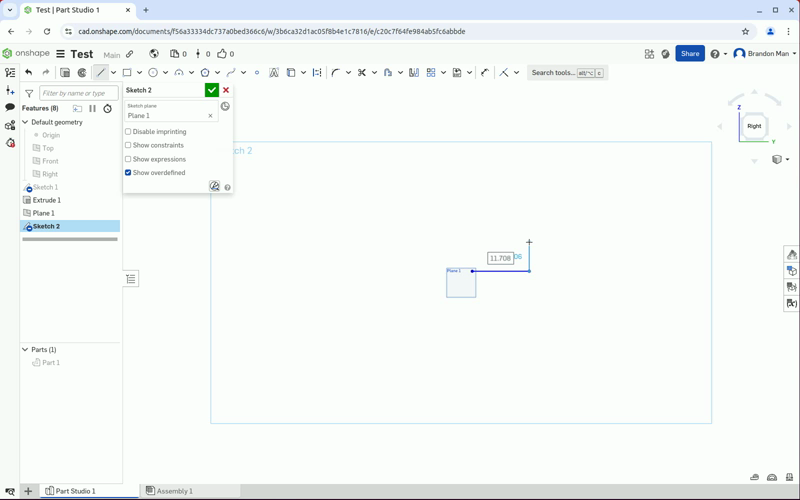
click(529, 241)
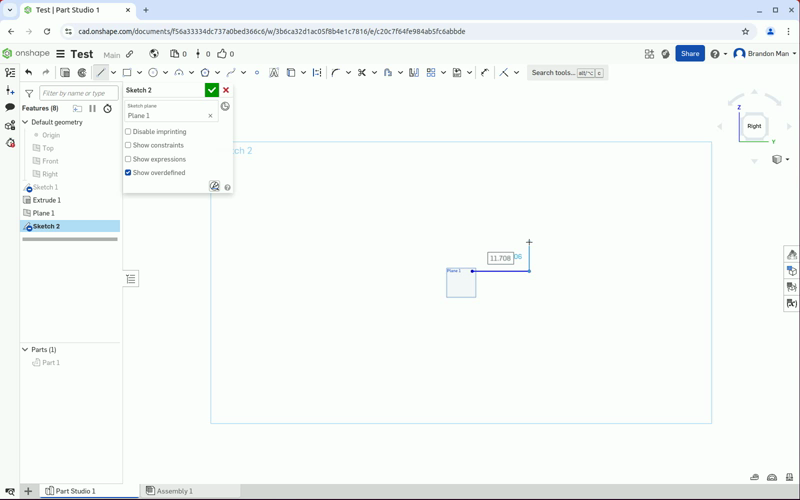
key_up(shift)
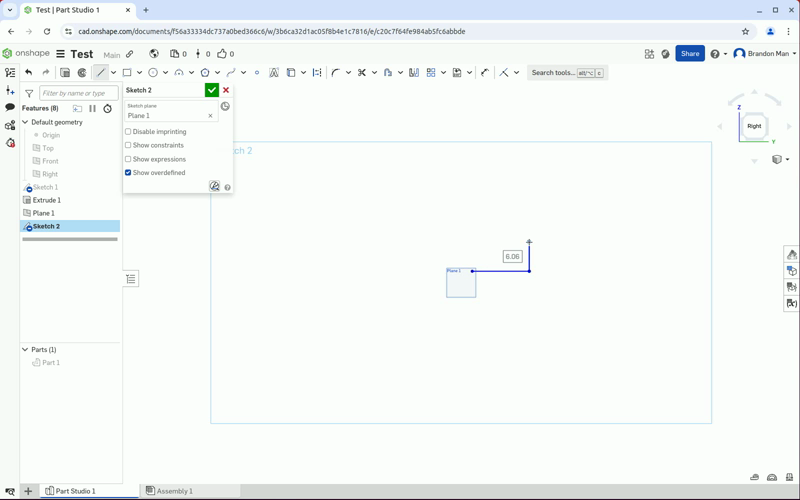
key_down(shift)
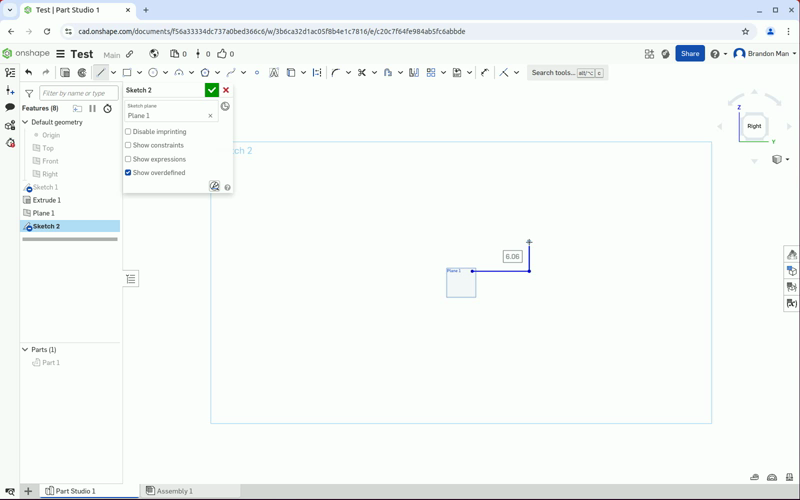
mouse_move(559, 241)
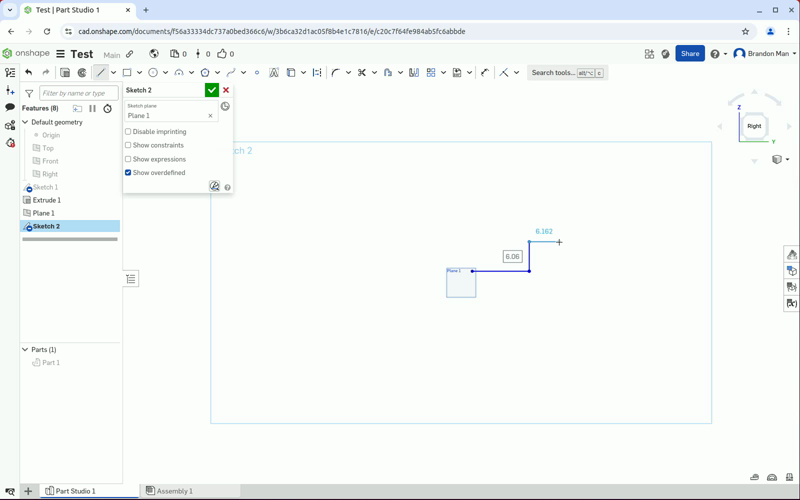
mouse_move(472, 241)
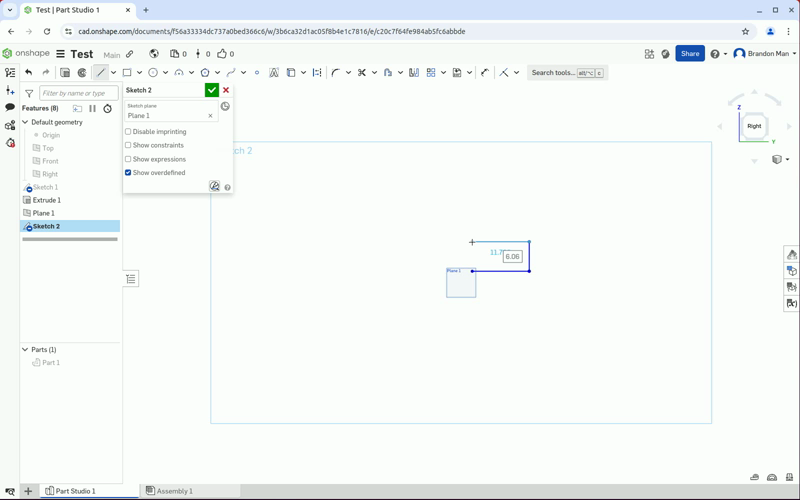
click(472, 241)
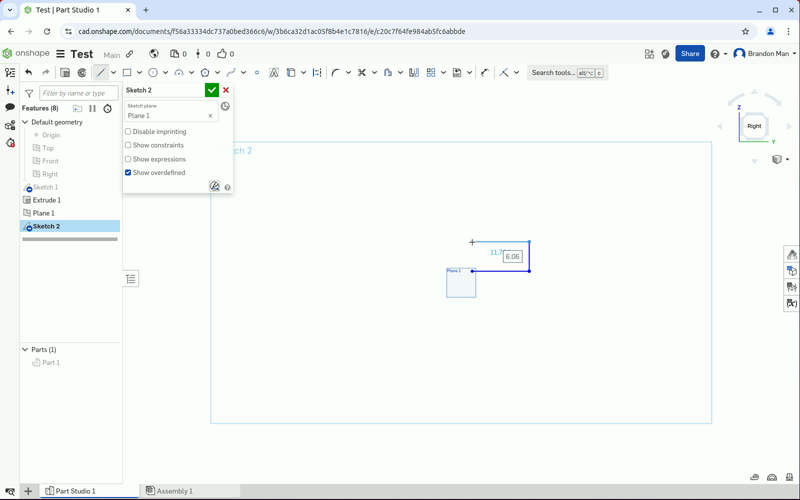
key_up(shift)
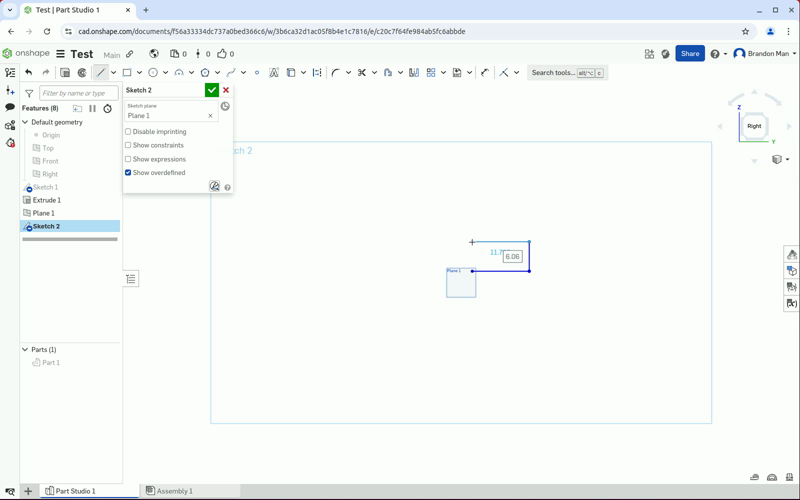
mouse_move(502, 241)
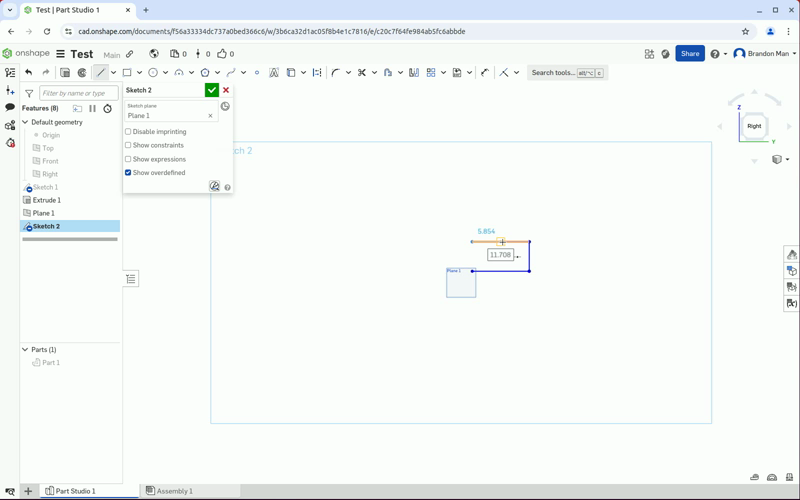
key_down(shift)
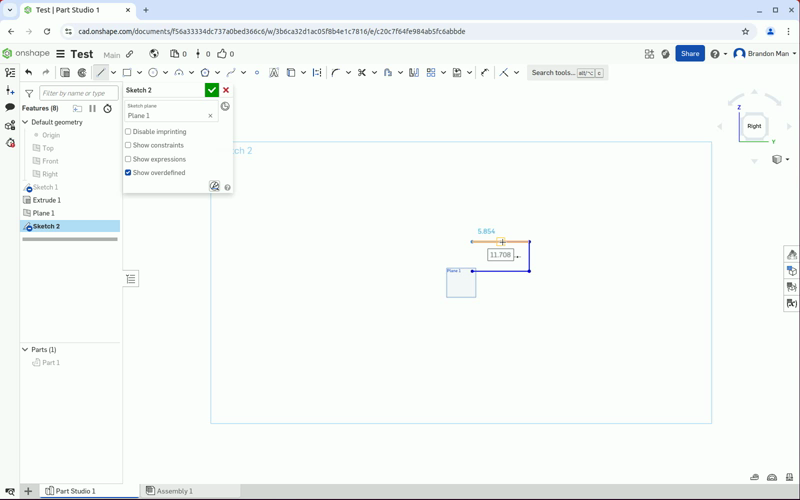
mouse_move(472, 271)
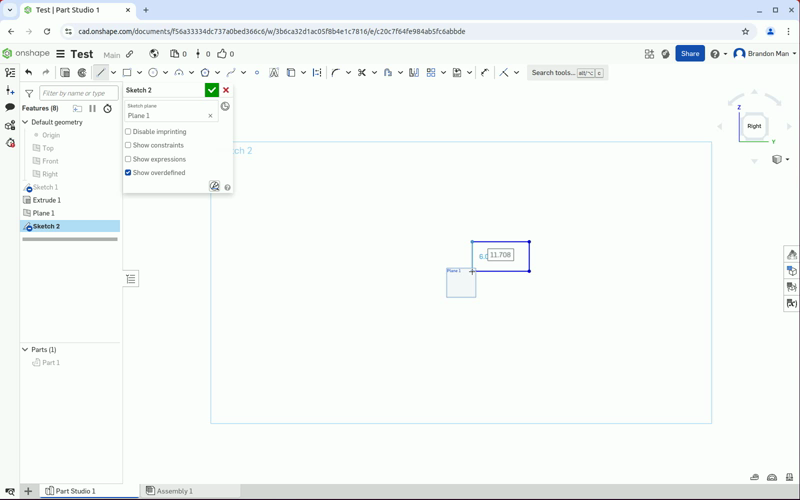
key_up(shift)
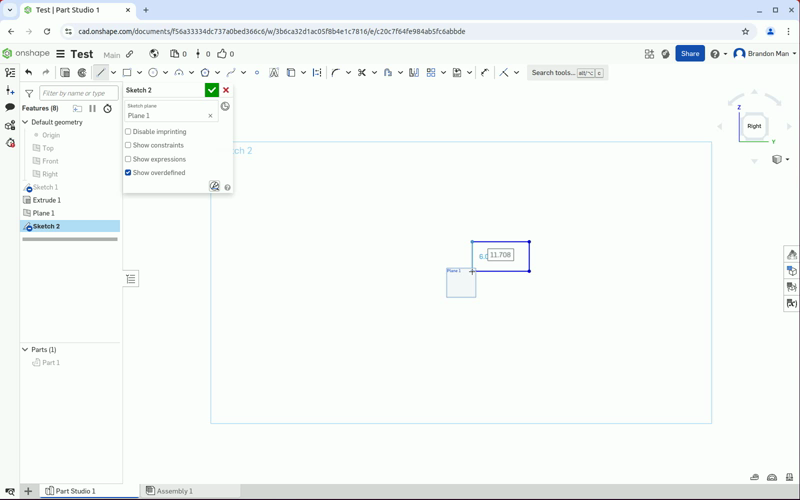
click(472, 271)
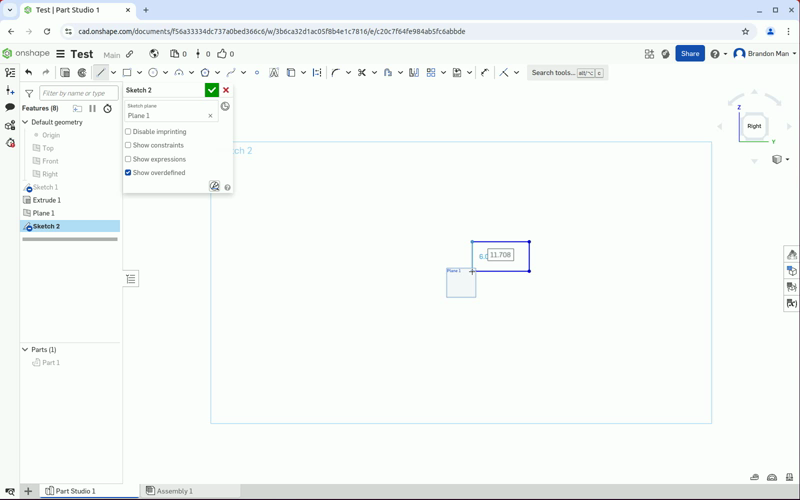
key(esc)
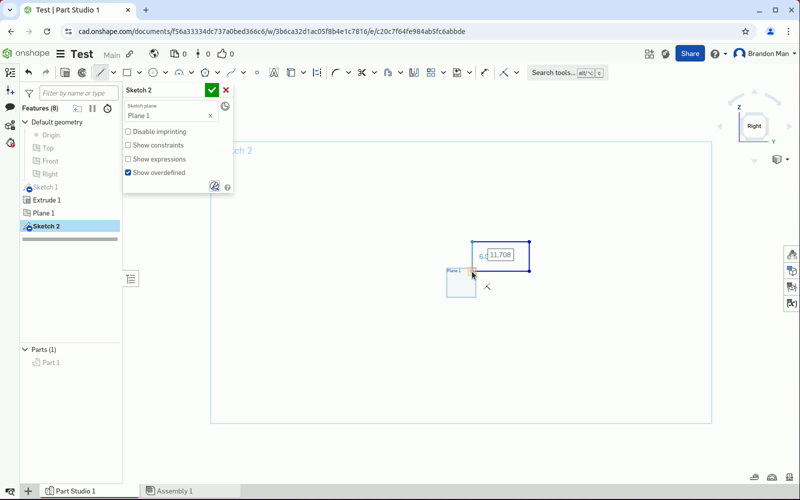
mouse_move(502, 262)
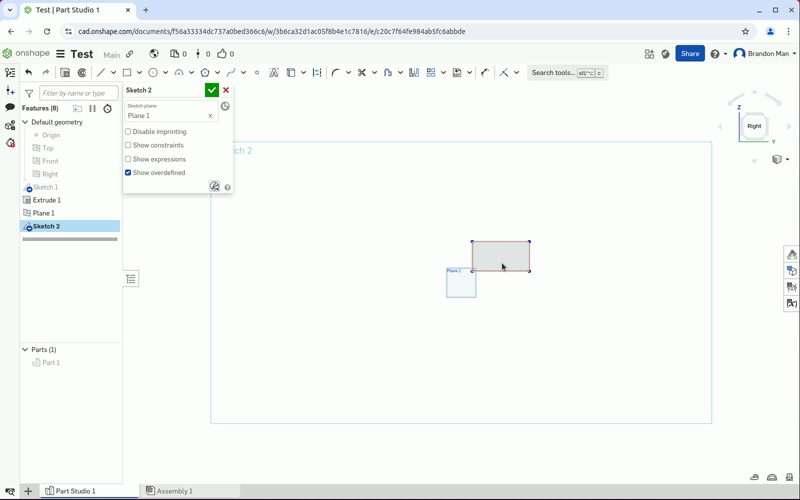
scroll(6)
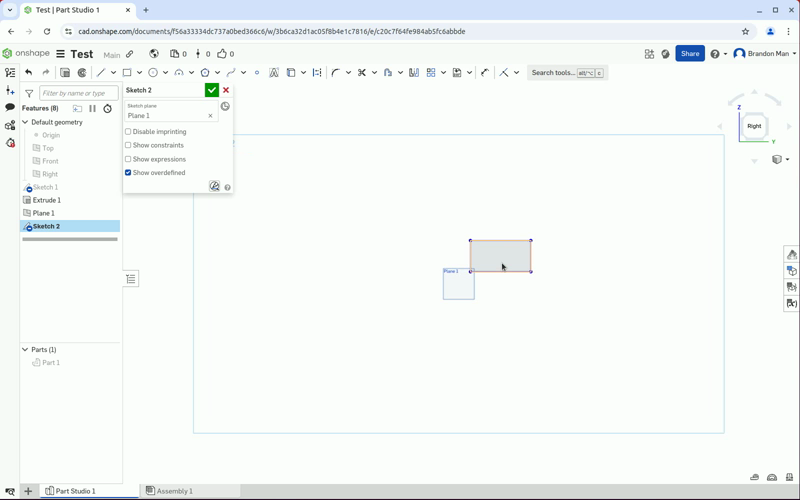
scroll(6)
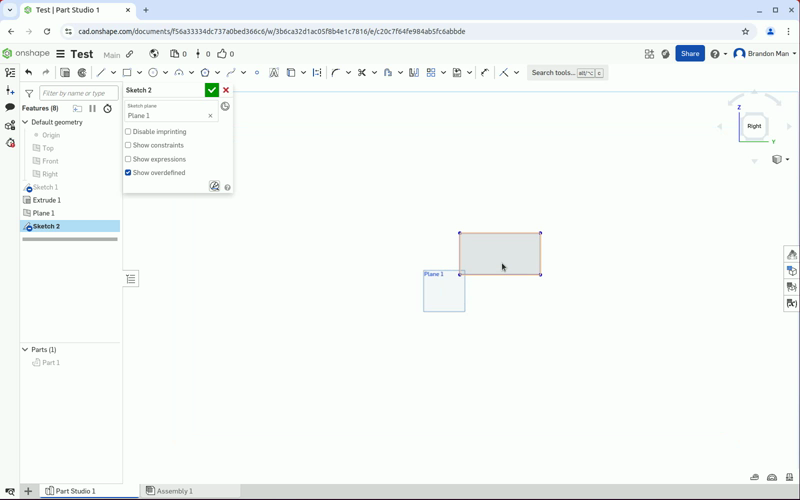
scroll(6)
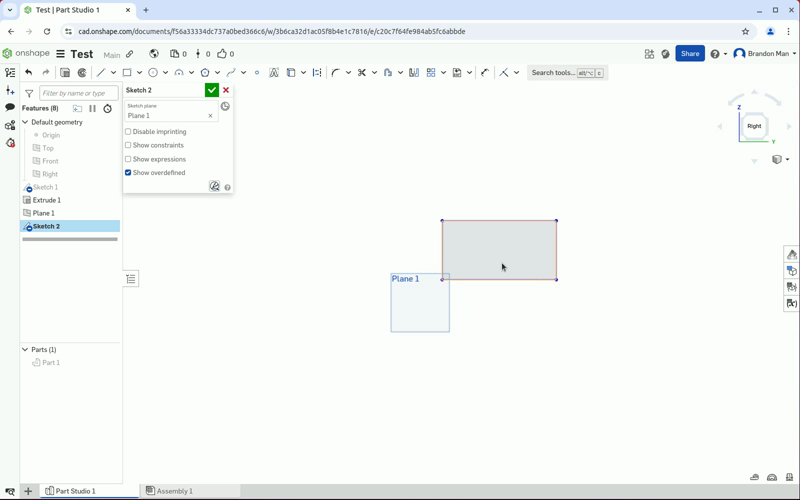
scroll(6)
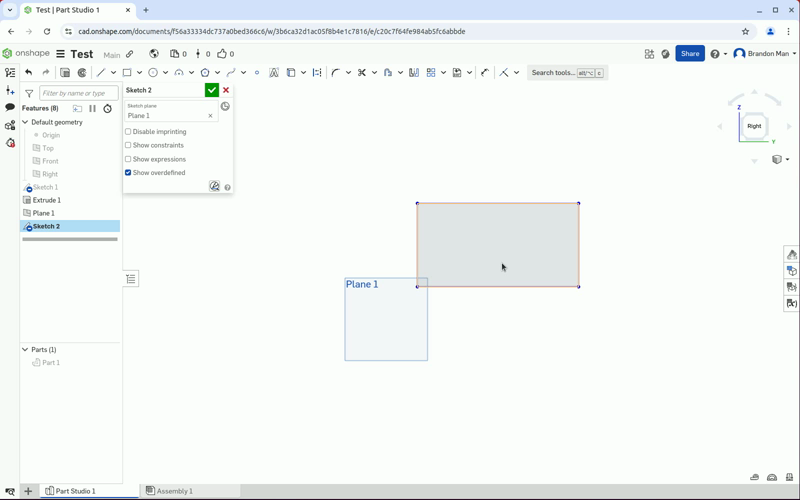
scroll(6)
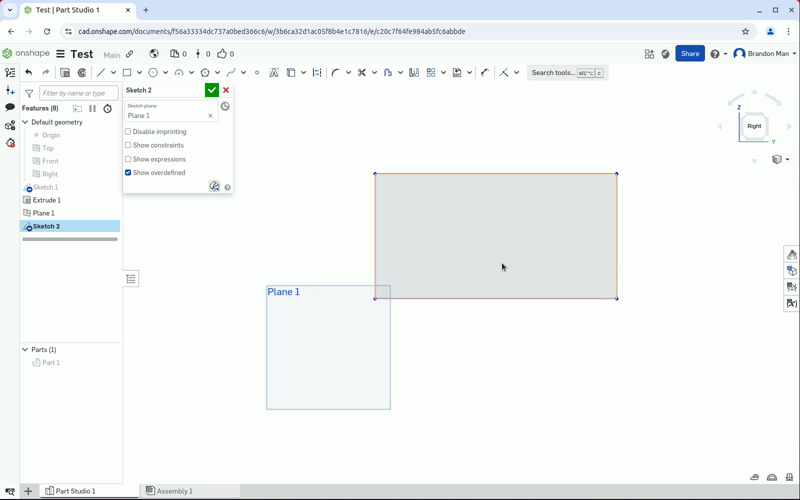
scroll(6)
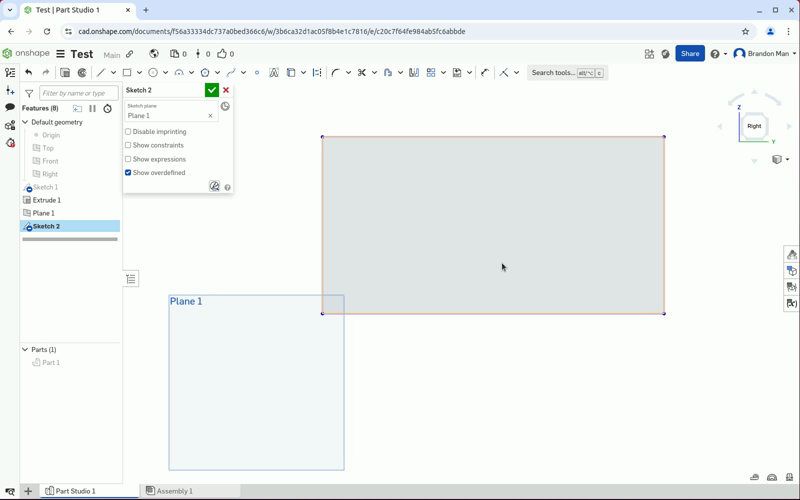
scroll(6)
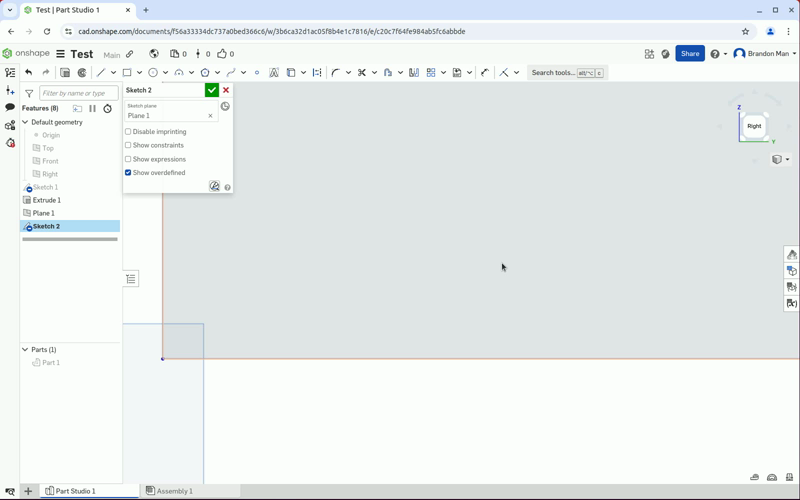
click(502, 262)
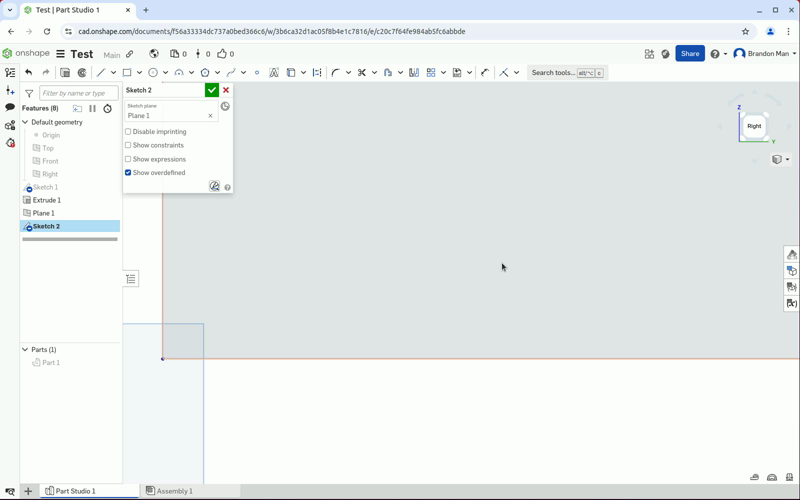
scroll(-6)
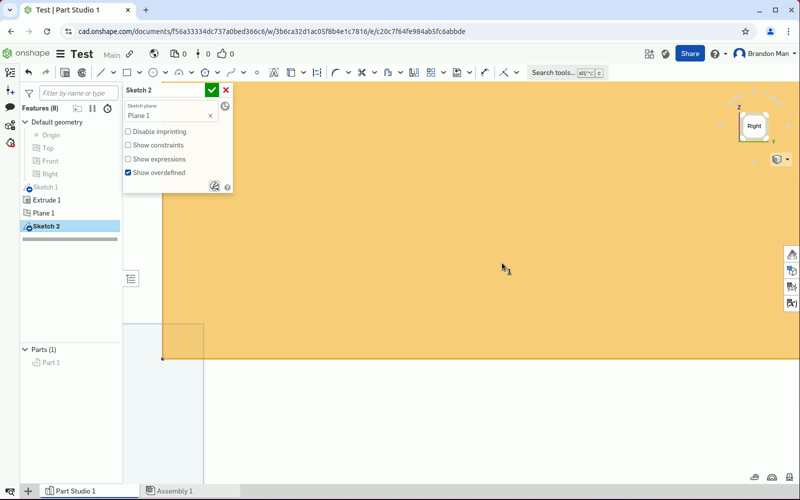
scroll(-6)
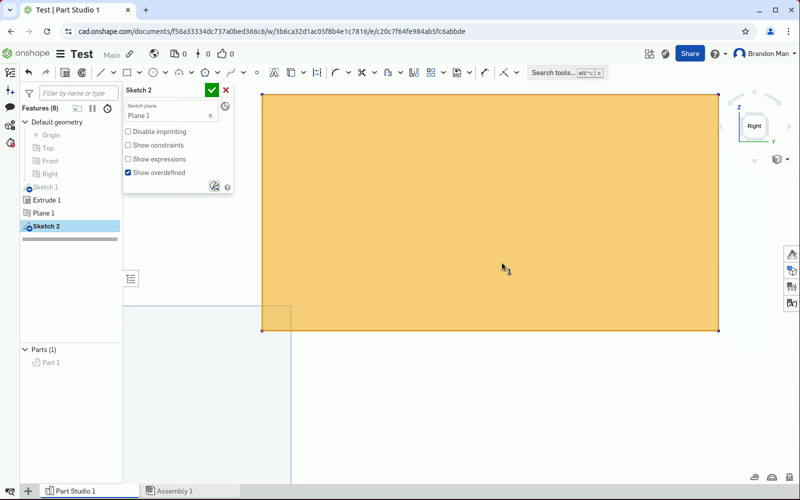
scroll(-6)
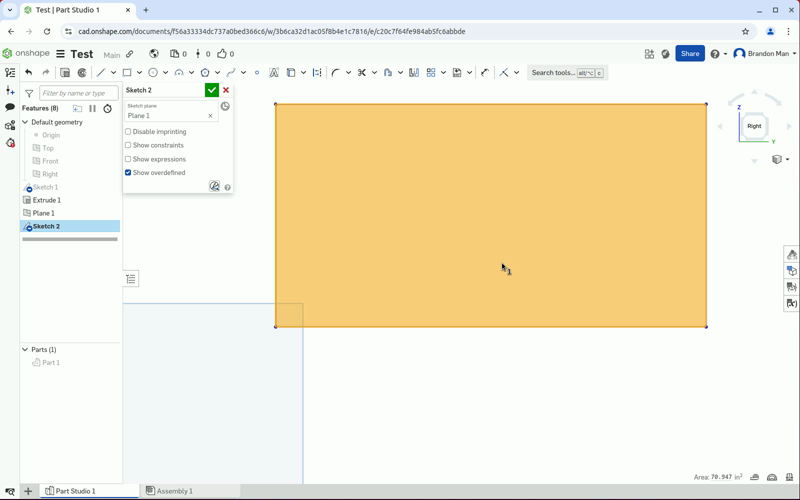
scroll(-6)
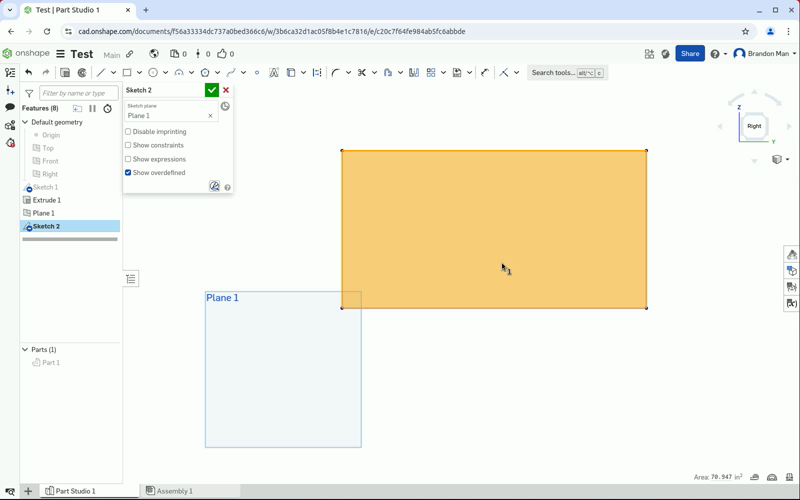
scroll(-6)
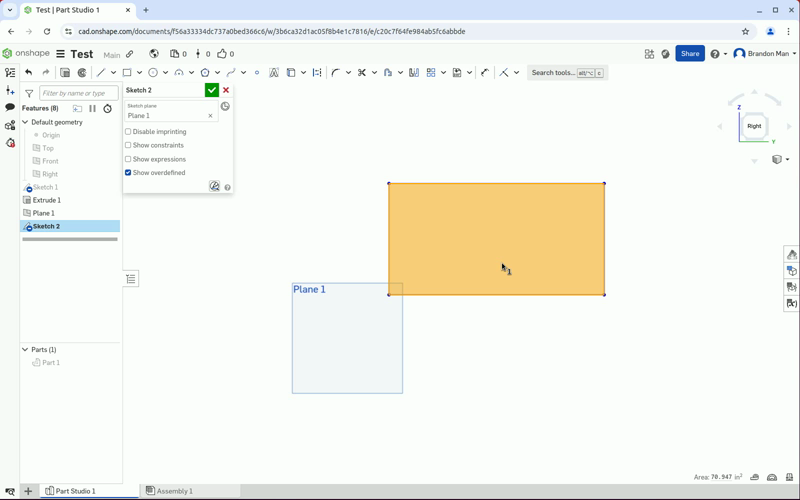
scroll(-6)
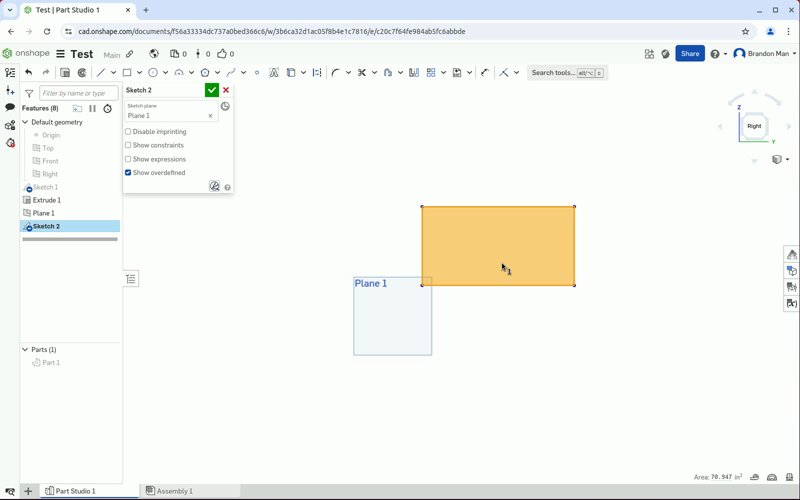
scroll(-6)
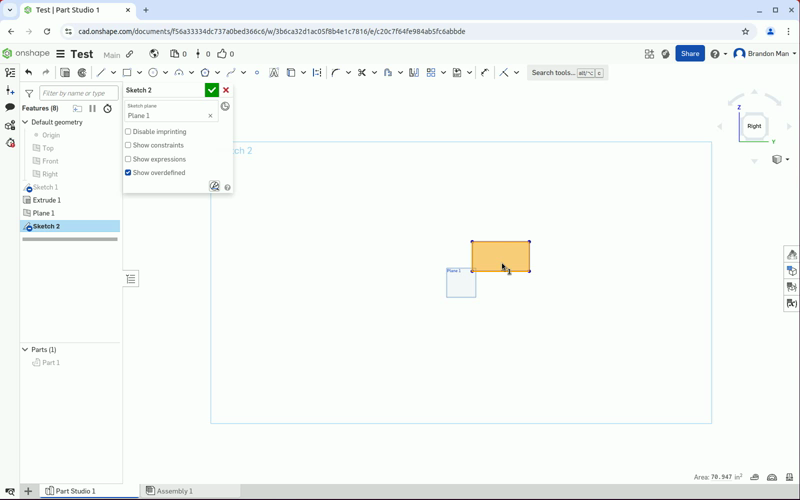
mouse_move(73, 352)
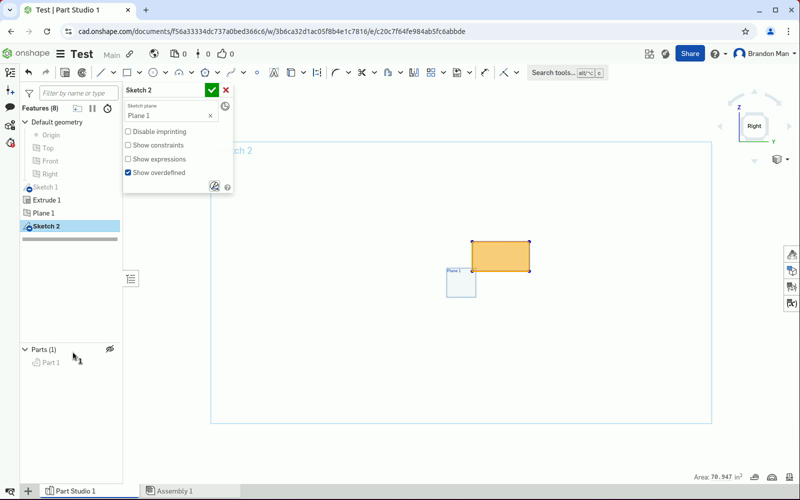
key(shift+y)
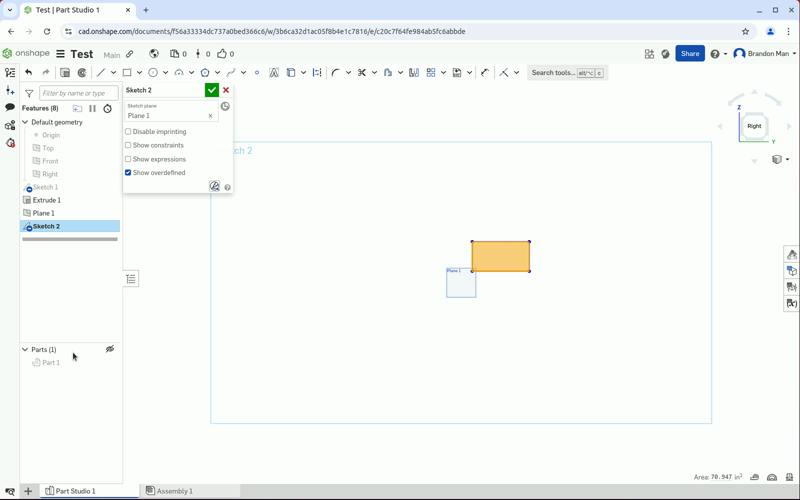
key(shift+e)
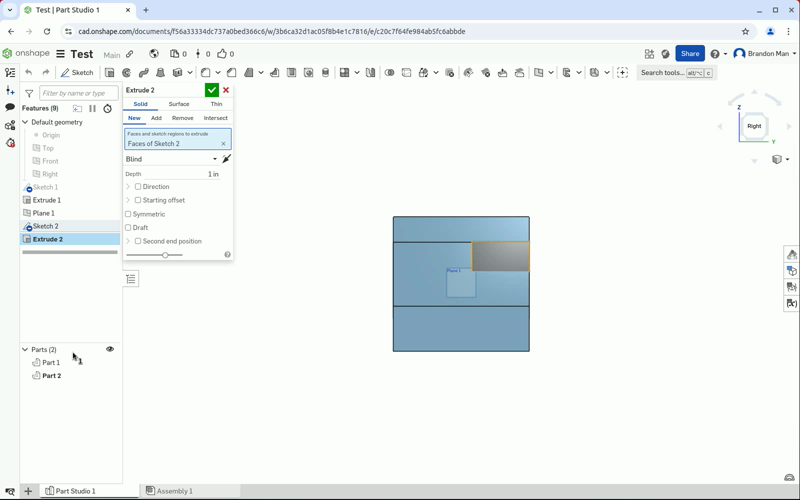
mouse_move(143, 106)
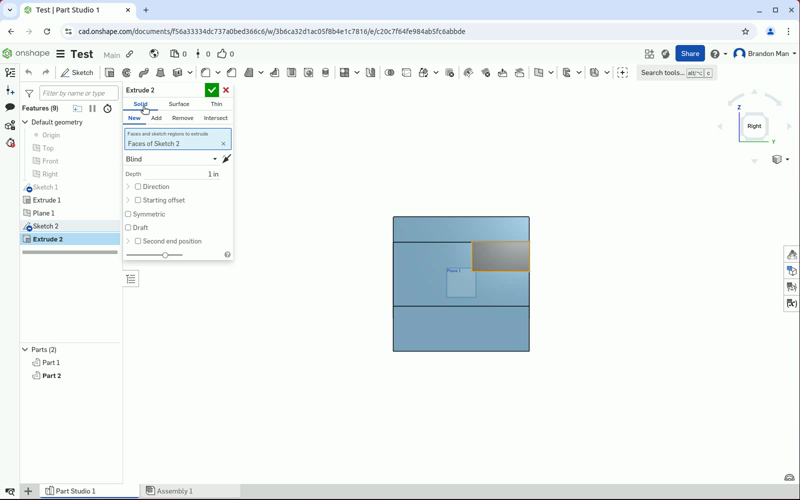
click(143, 106)
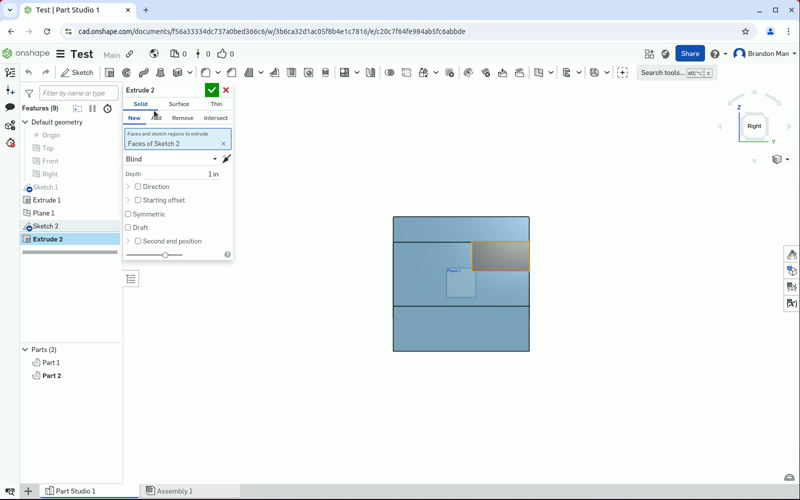
mouse_move(186, 120)
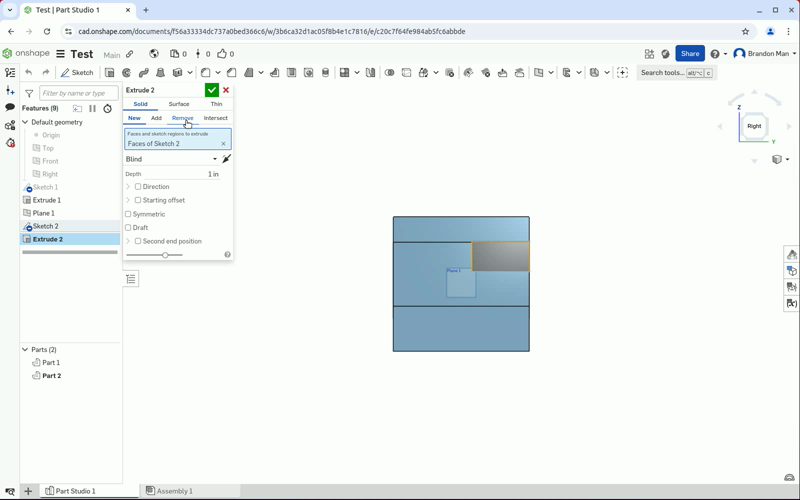
click(186, 120)
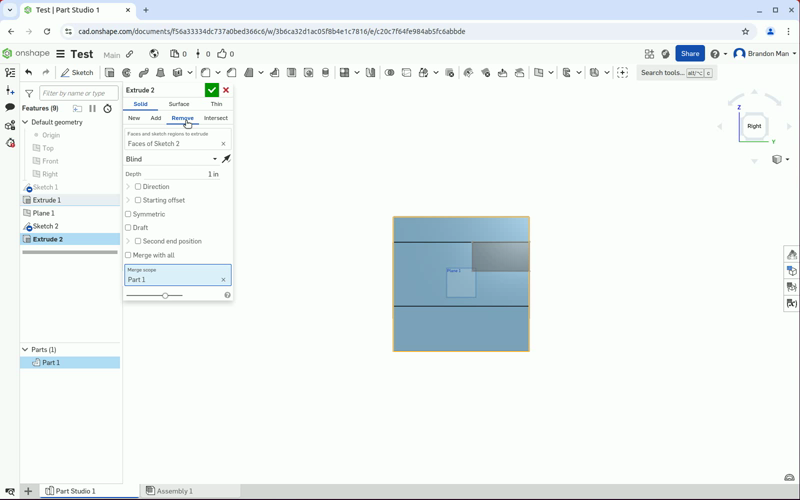
key(tab, 4)
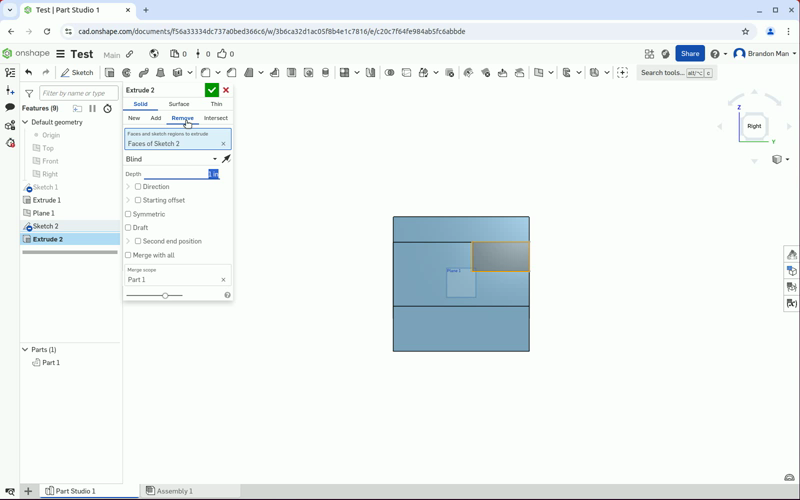
text(13.961)
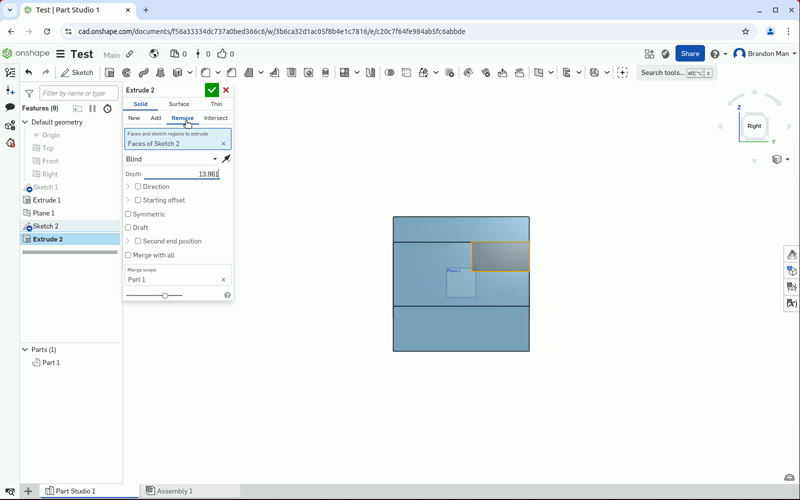
key(tab, 6)
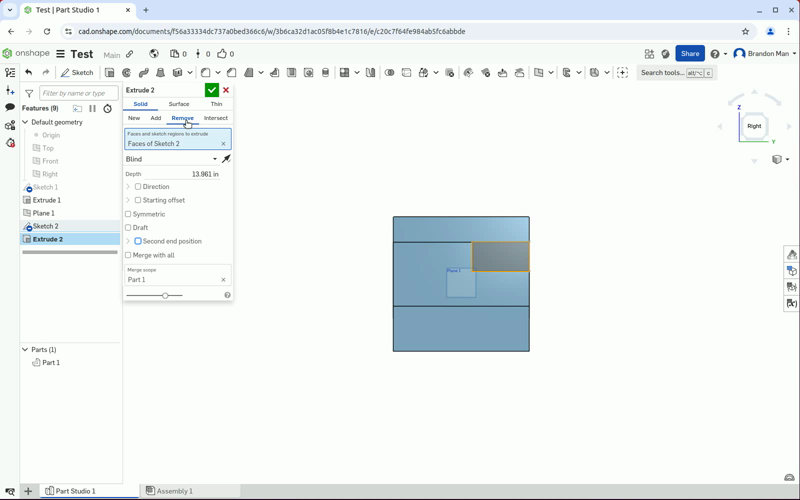
key(space)
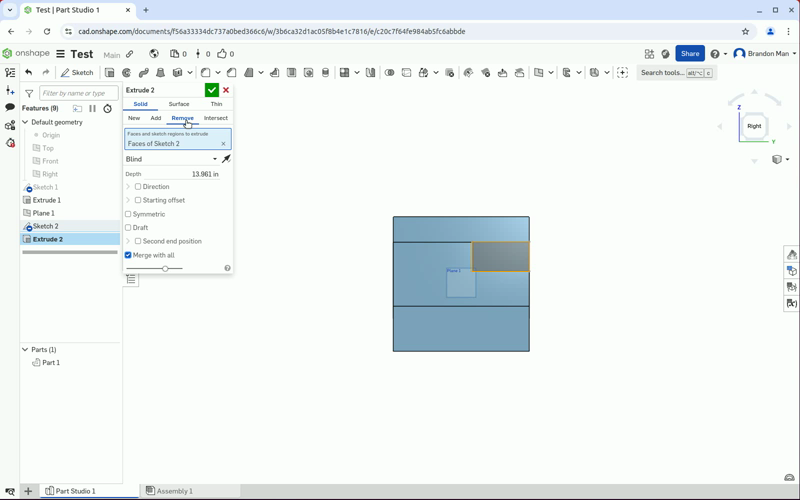
key(enter)
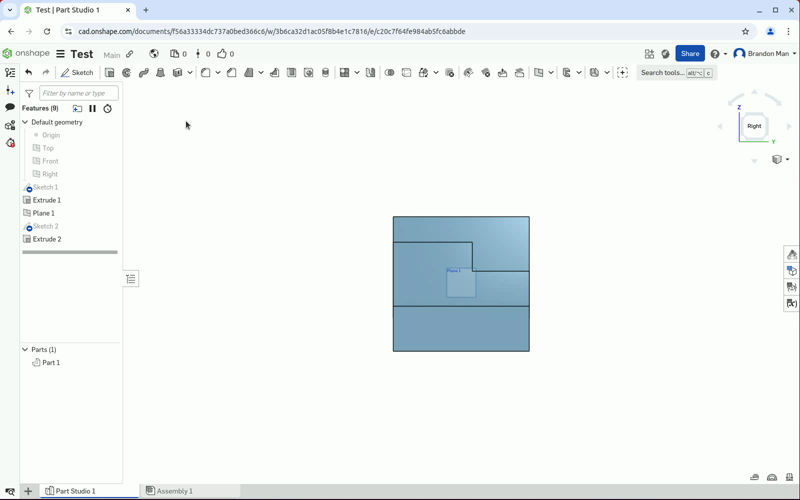
key(shift+h)
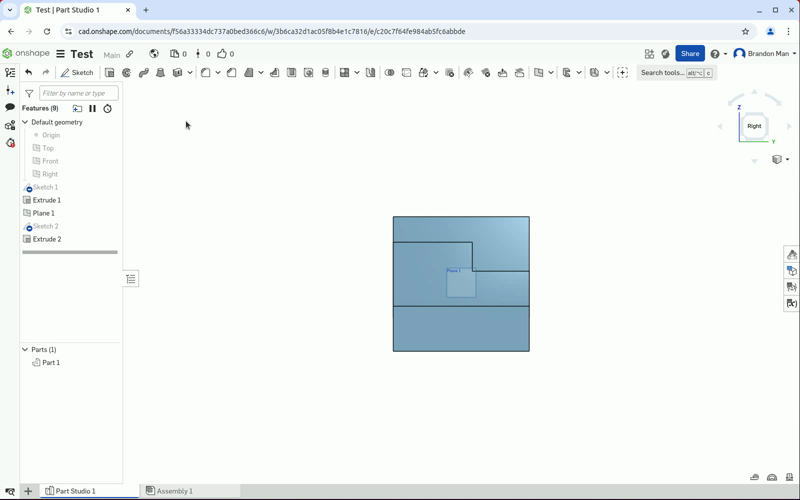
key(shift+h)
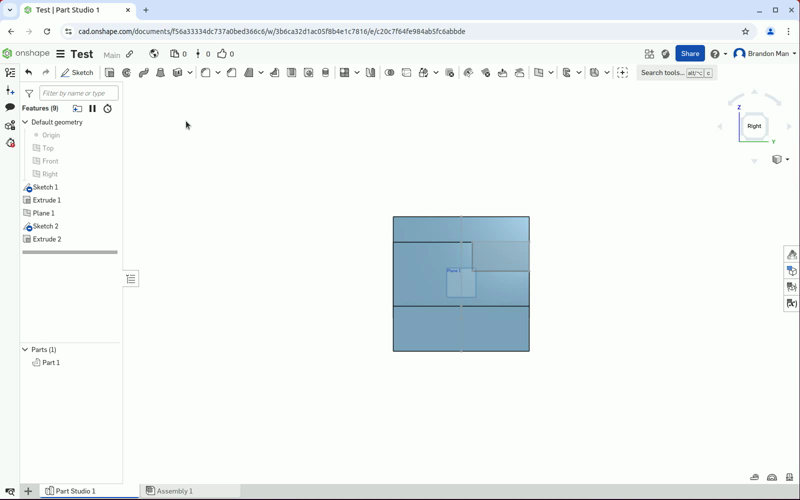
key(shift+7)
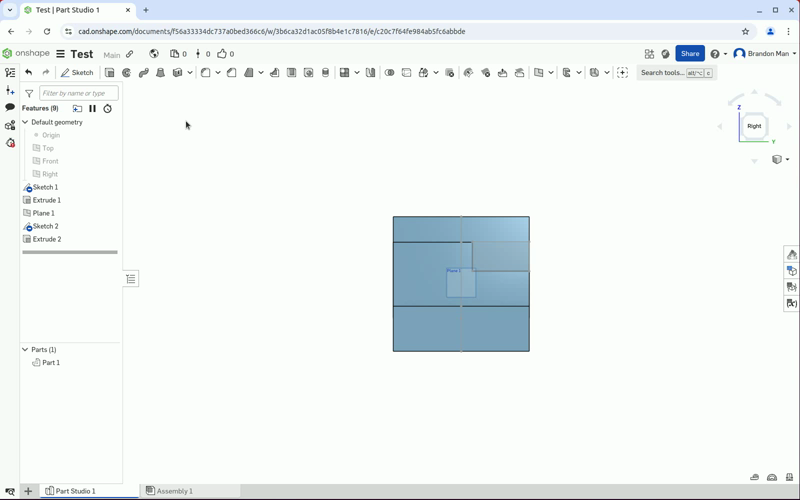
key(right, 2)
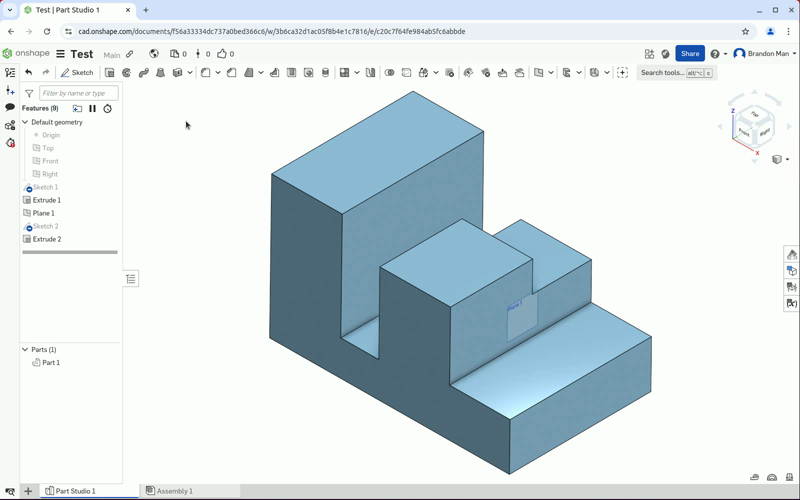
key(down, 2)
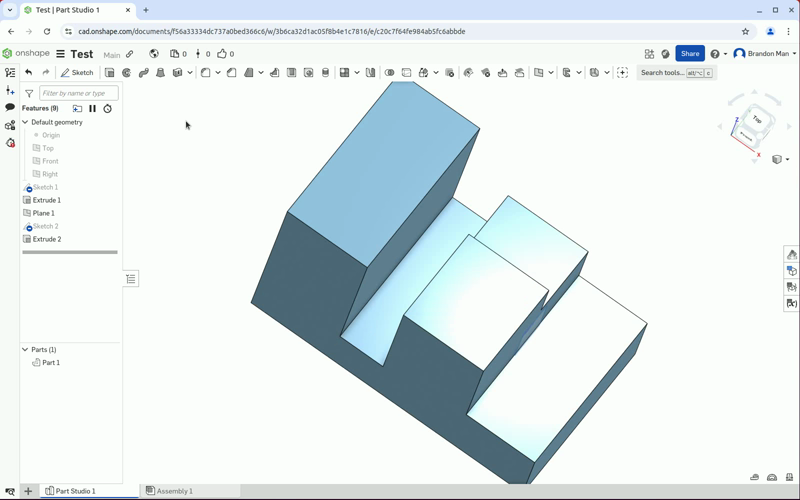
key(up, 2)
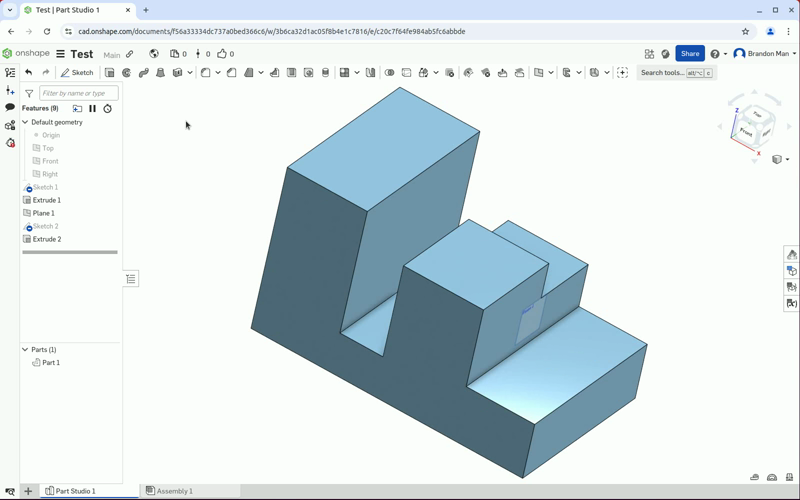
key(left, 2)
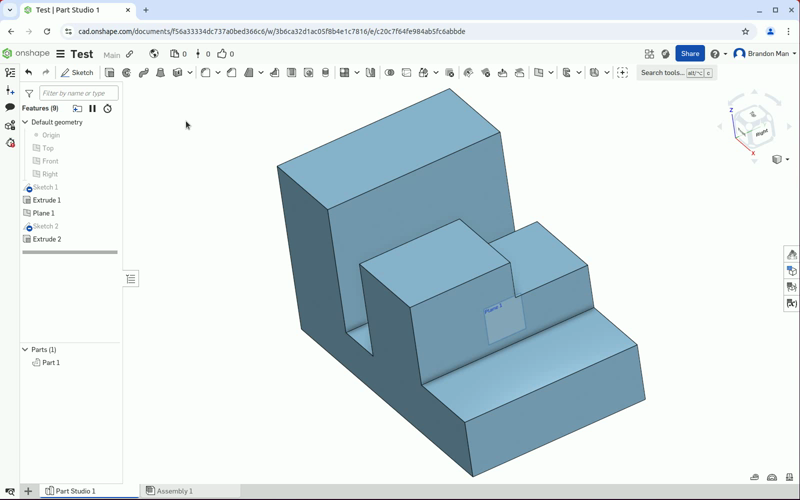
mouse_move(73, 189)
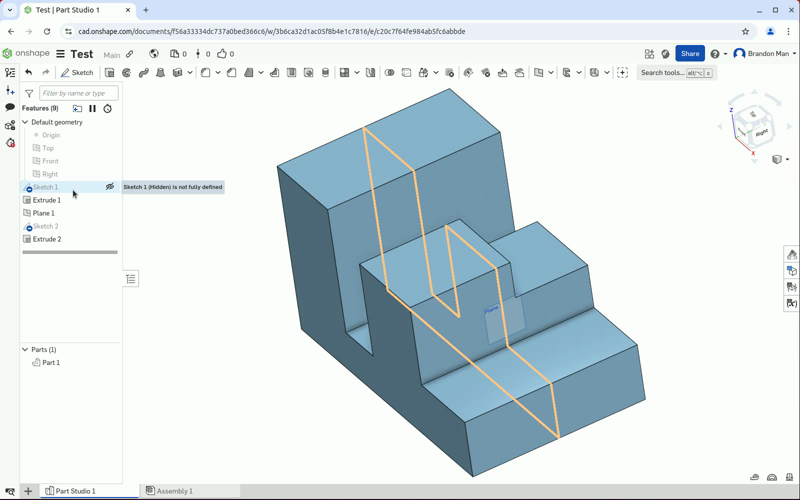
click(73, 189)